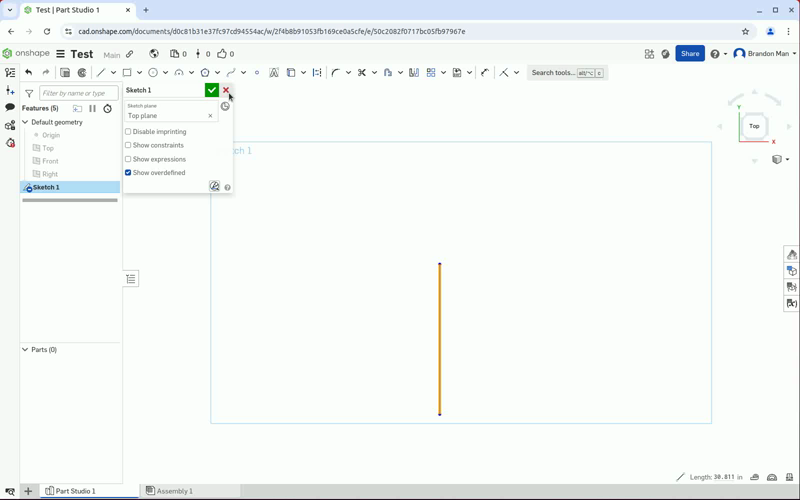
key(shift+h)
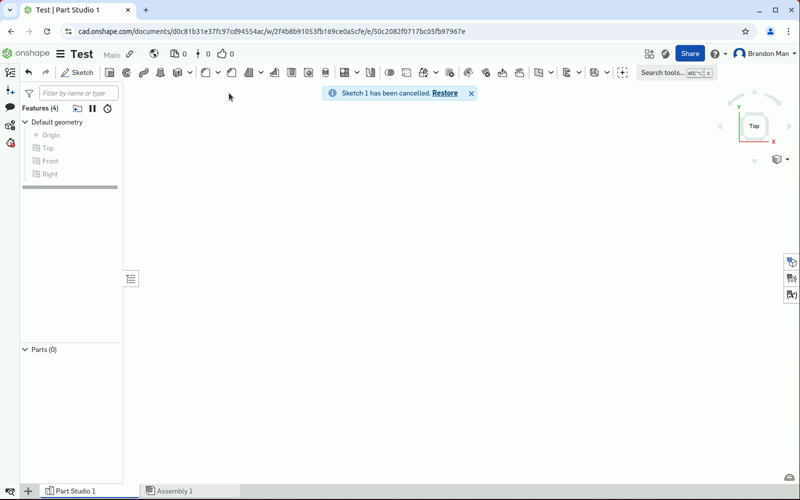
mouse_move(73, 352)
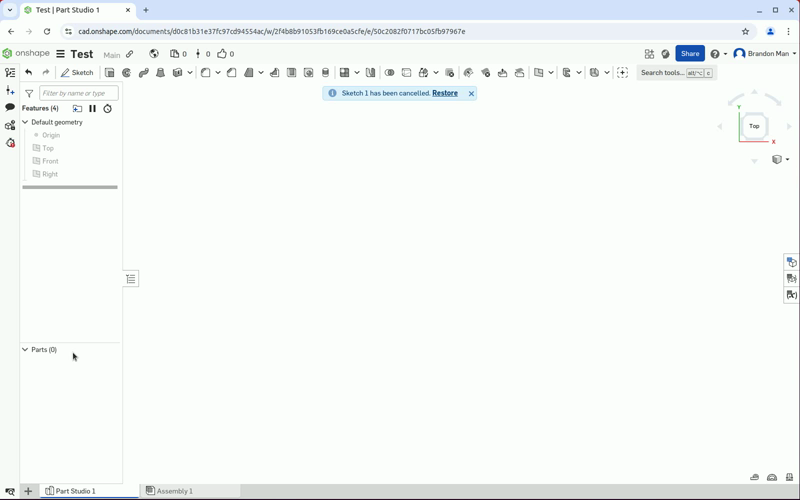
key(y)
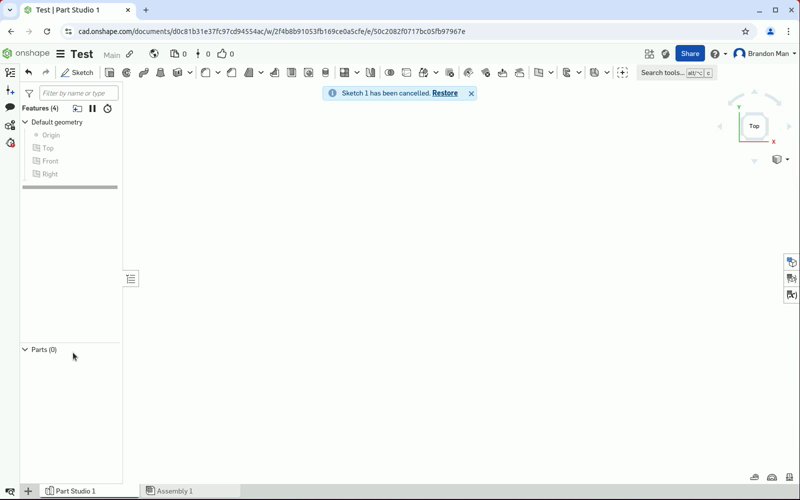
key(shift+p)
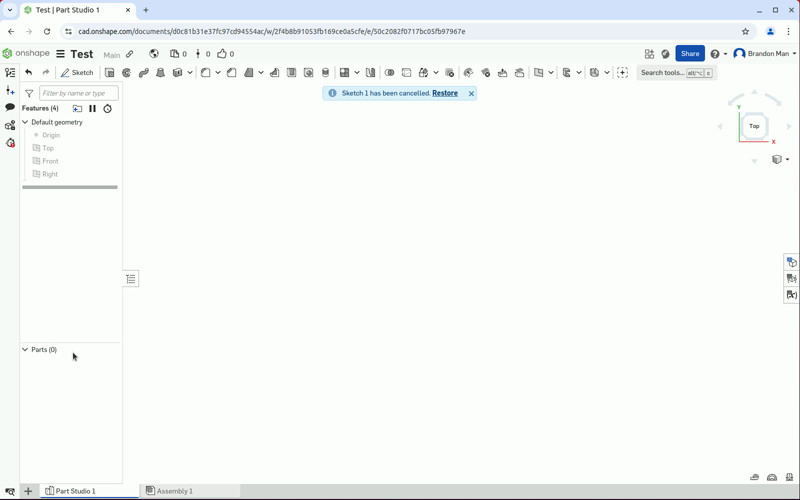
key(space)
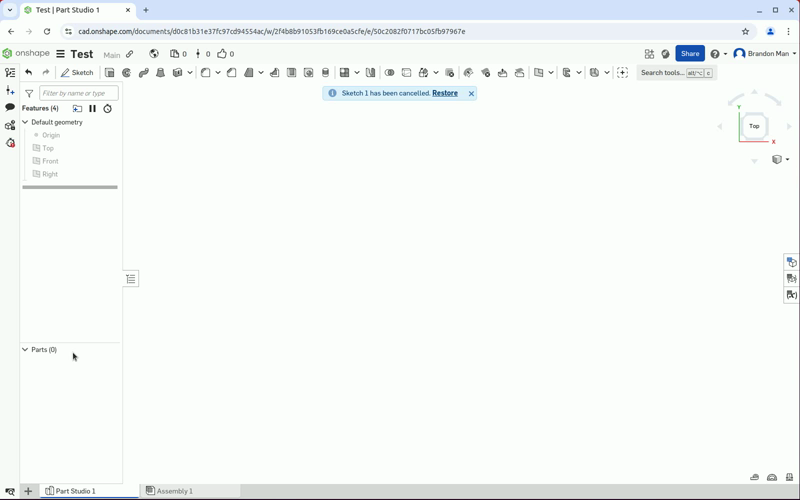
key_down(shift)
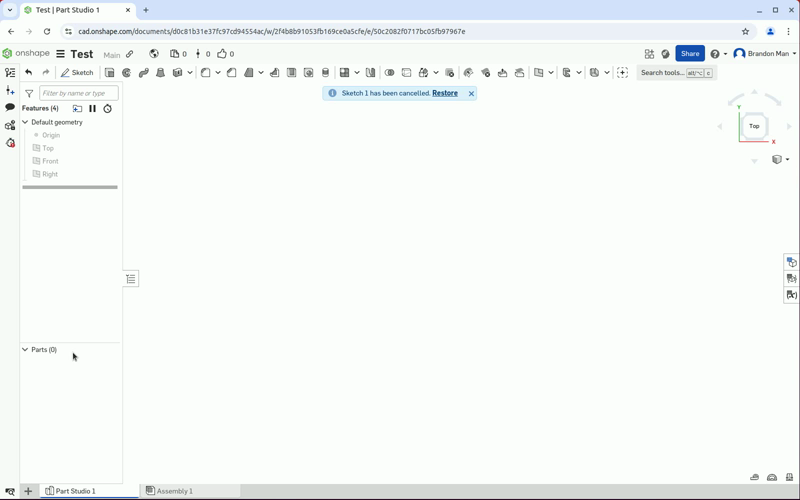
key(up)
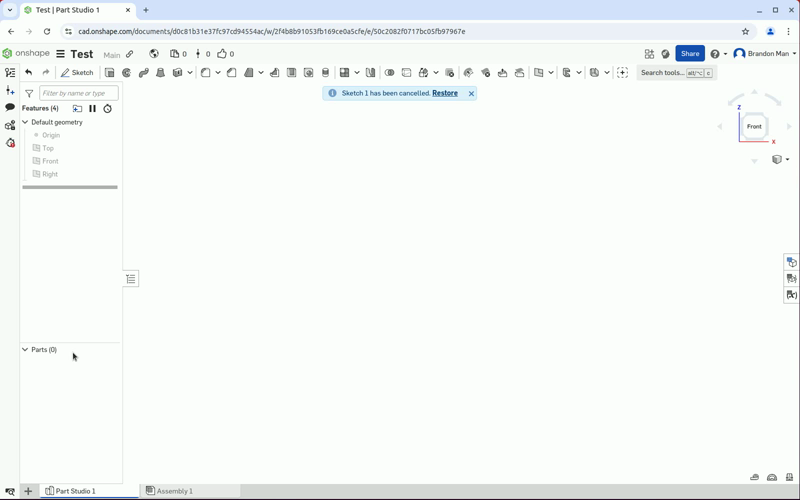
key_up(shift)
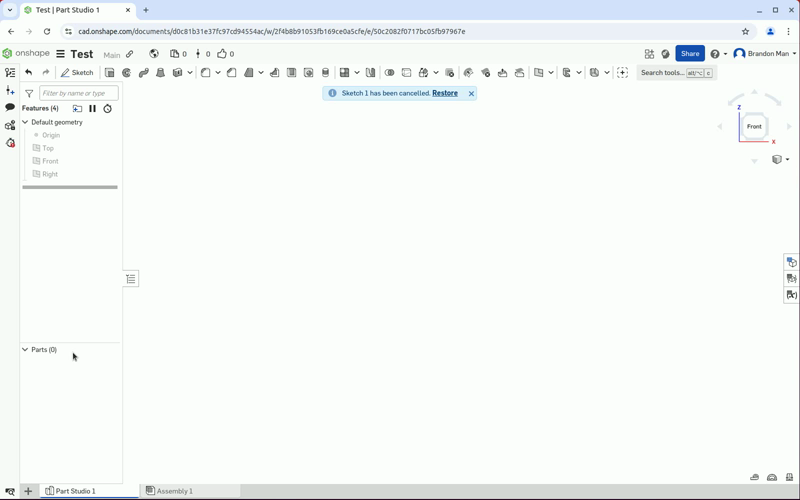
mouse_move(73, 352)
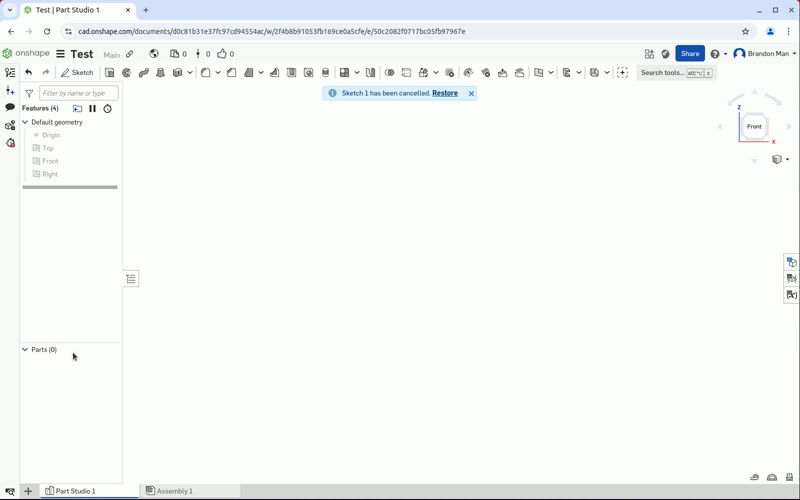
key(shift+y)
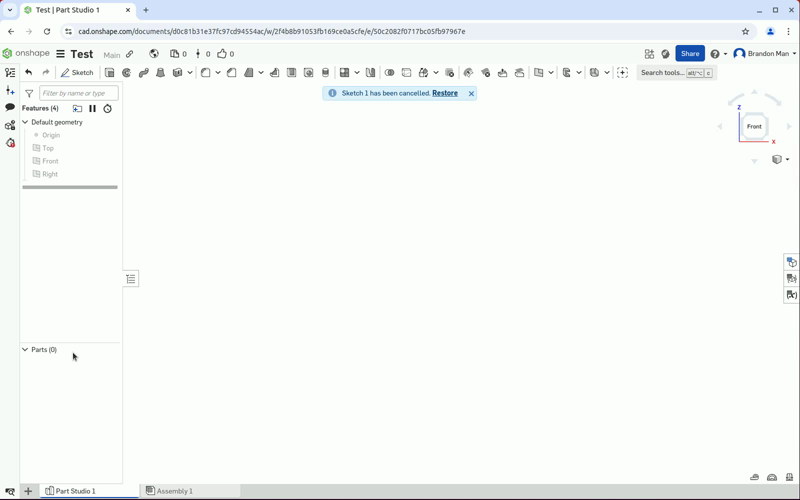
key(shift+s)
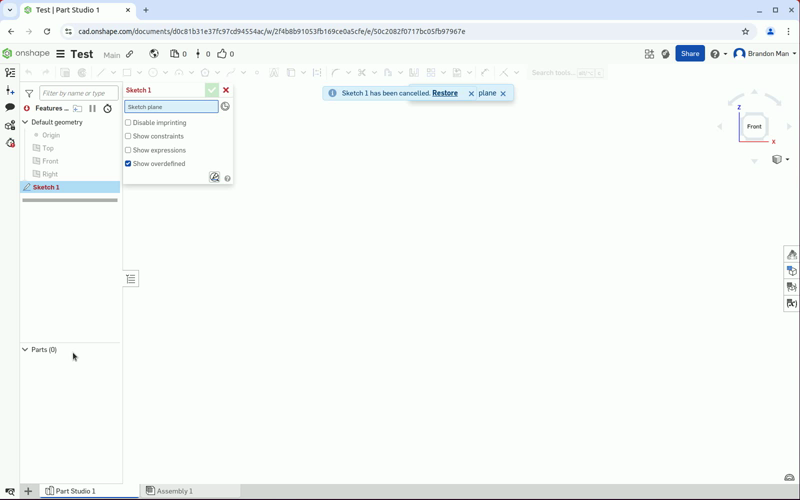
mouse_move(73, 163)
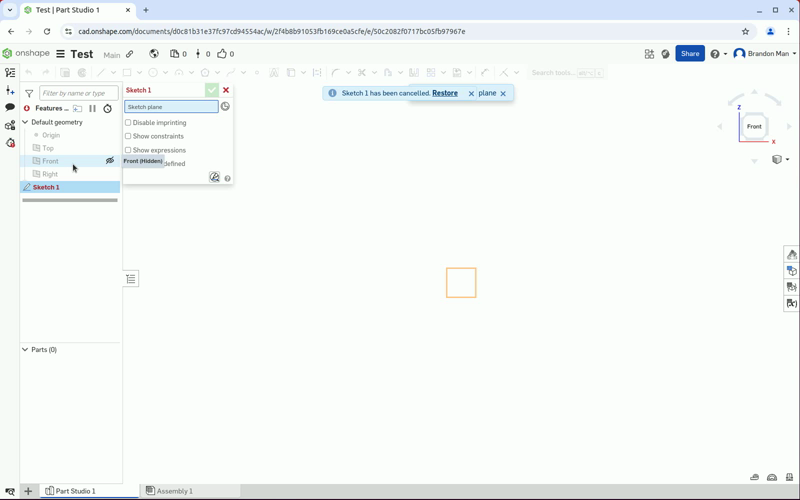
click(73, 163)
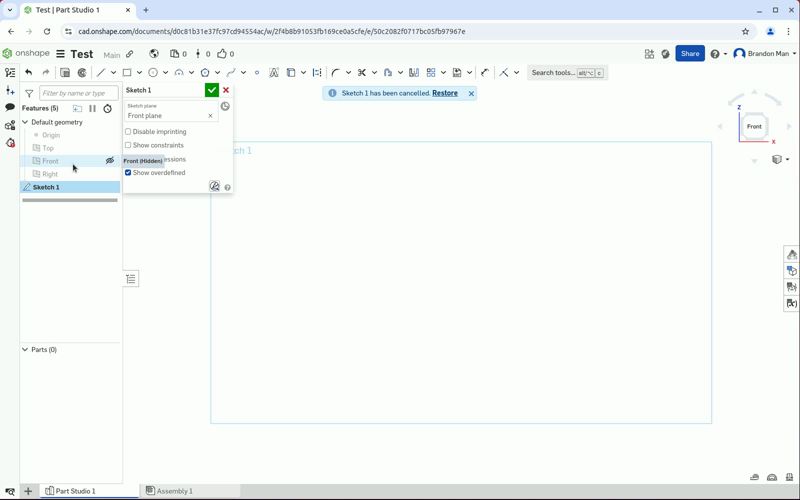
mouse_move(73, 352)
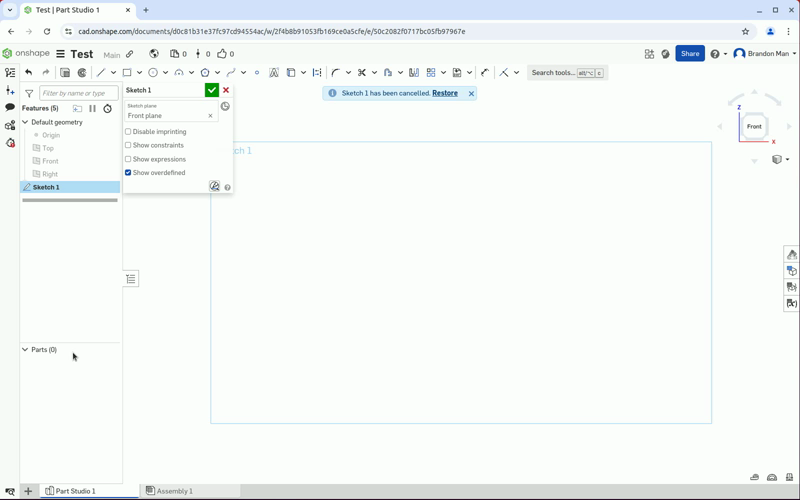
key(y)
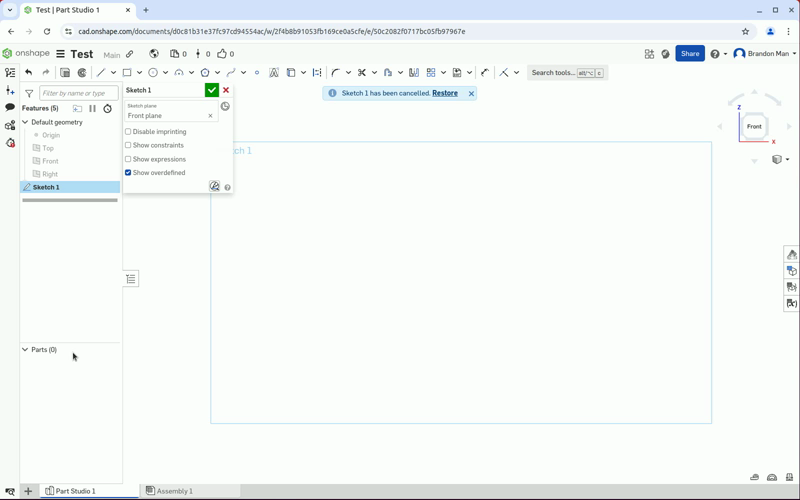
key(l)
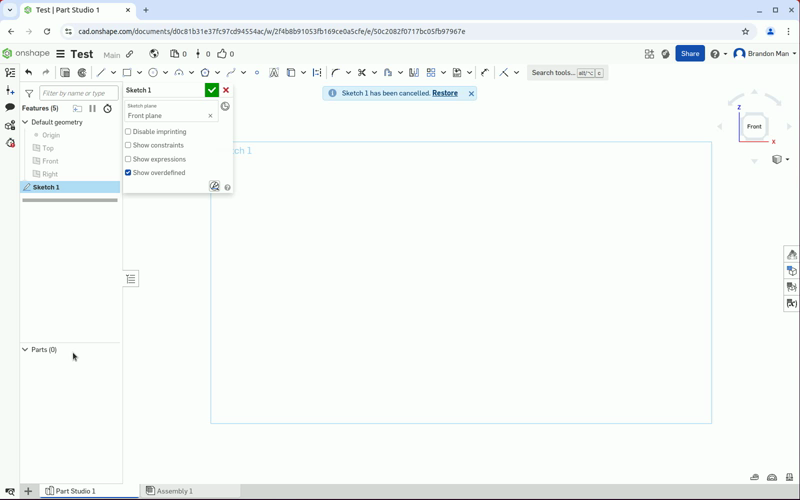
key_down(shift)
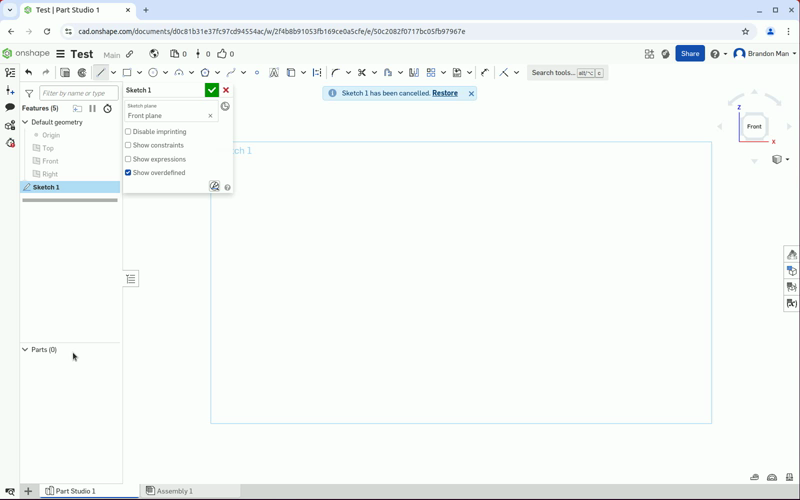
mouse_move(396, 223)
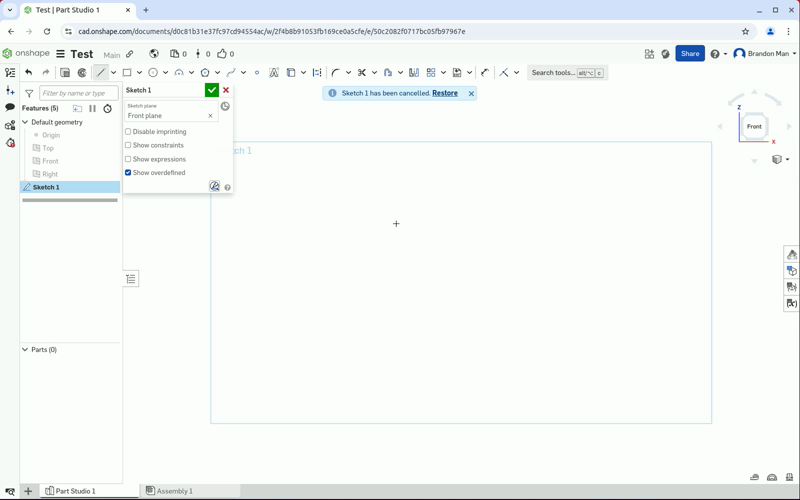
click(396, 223)
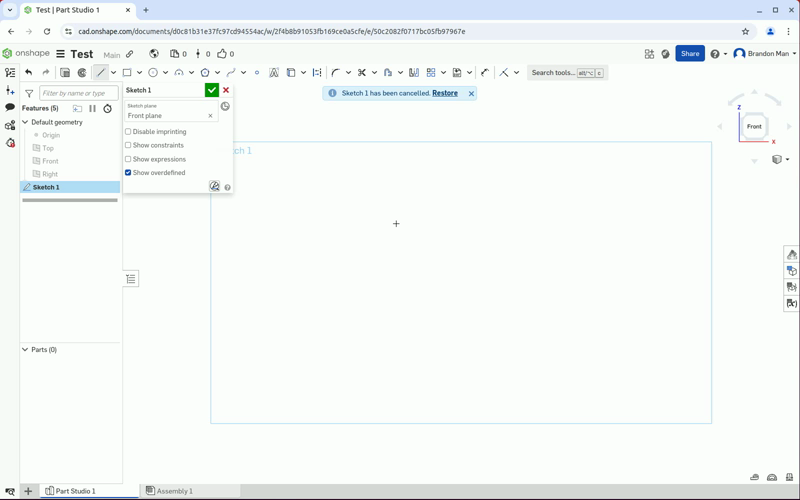
key_up(shift)
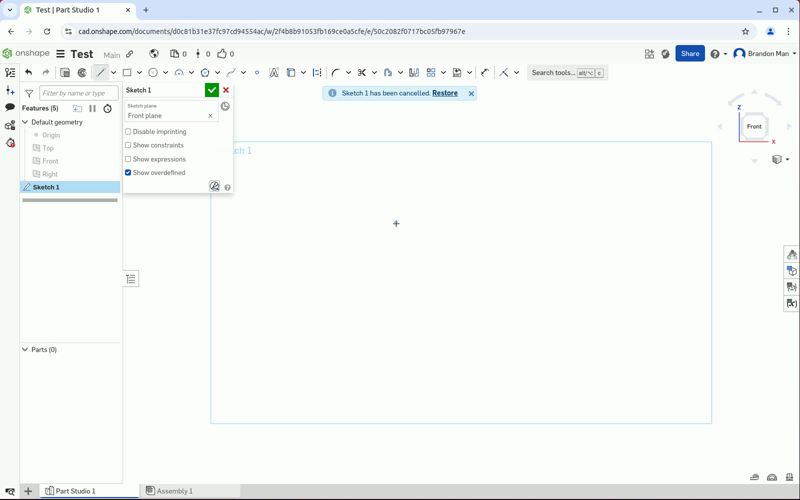
key_down(shift)
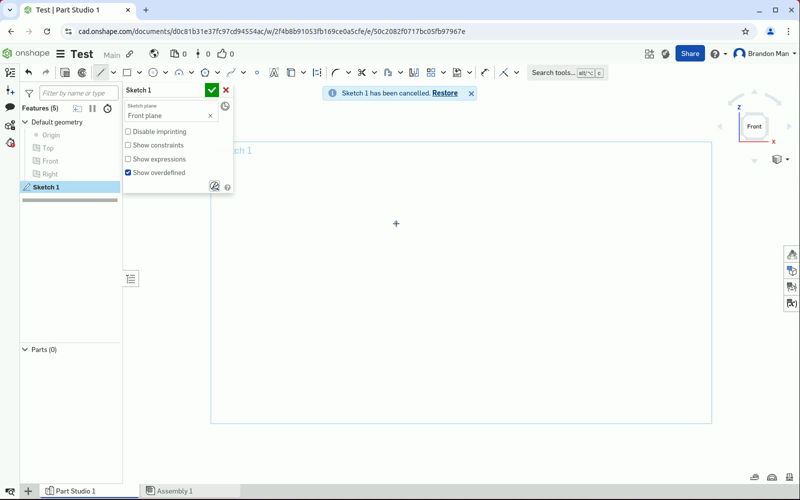
mouse_move(426, 223)
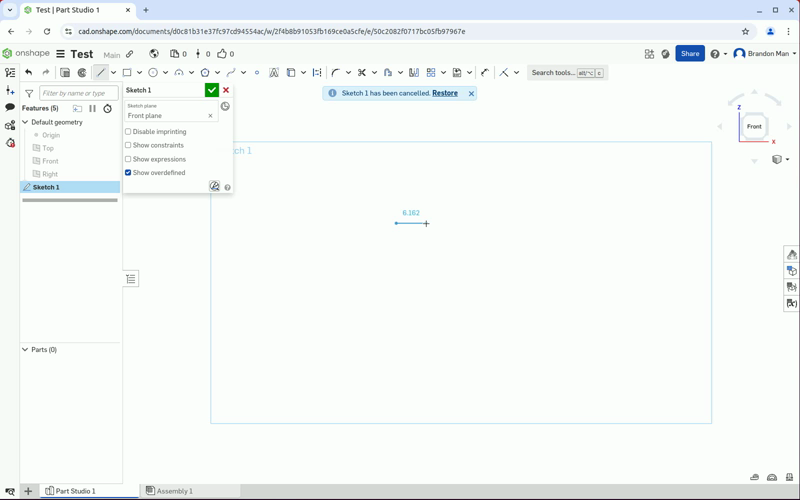
mouse_move(427, 223)
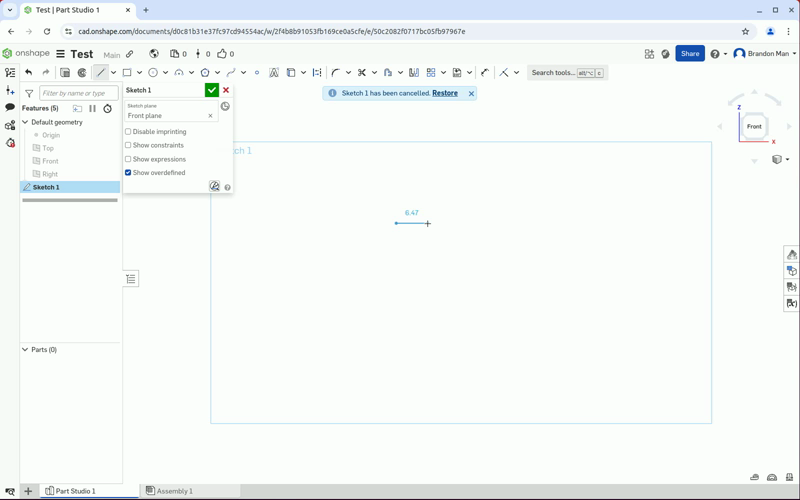
click(427, 223)
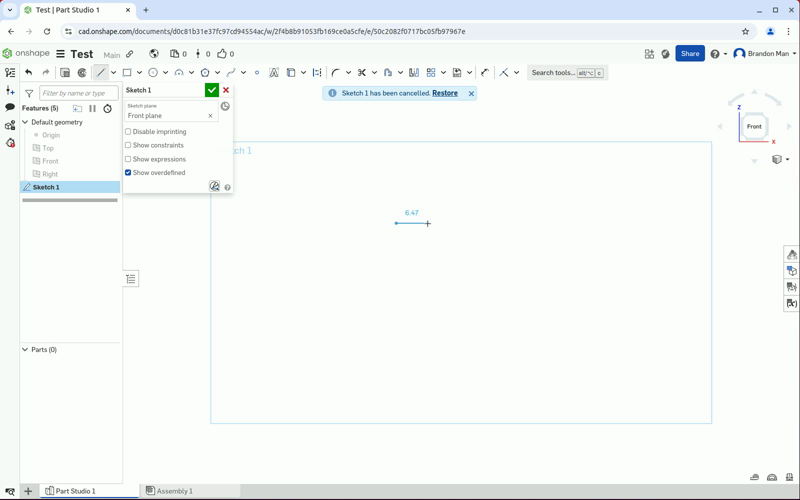
key_up(shift)
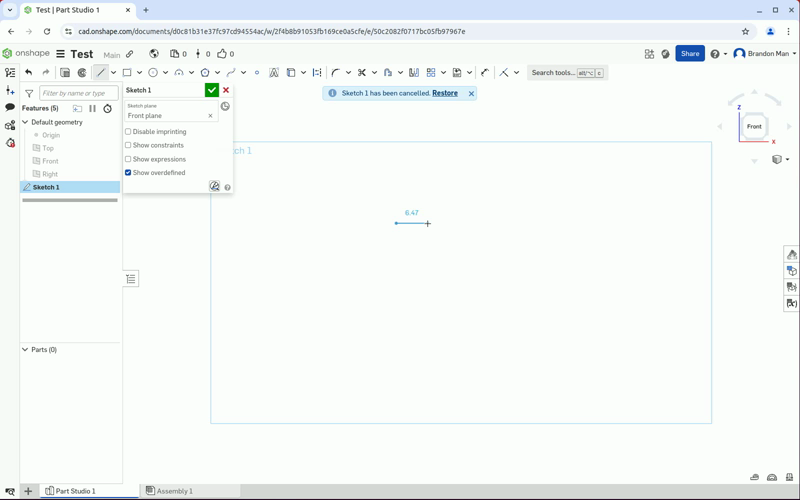
key_down(shift)
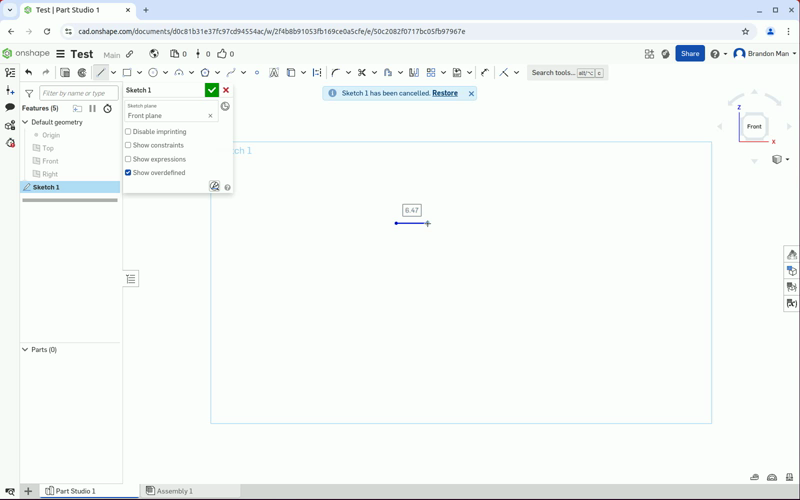
mouse_move(494, 223)
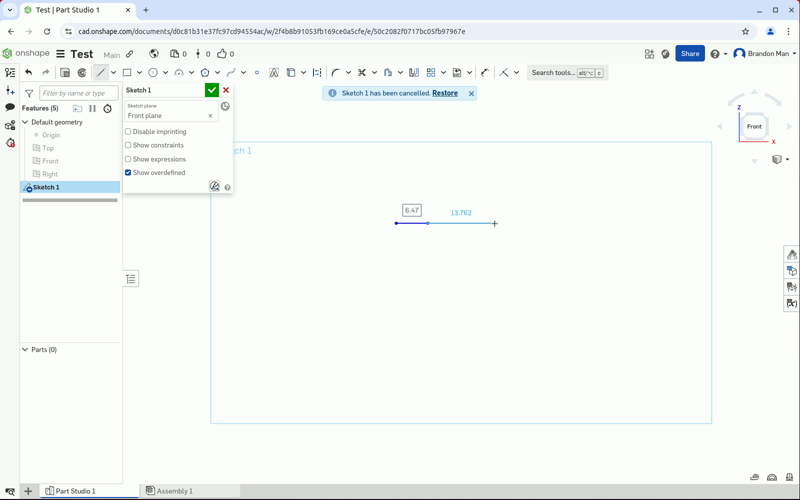
click(494, 223)
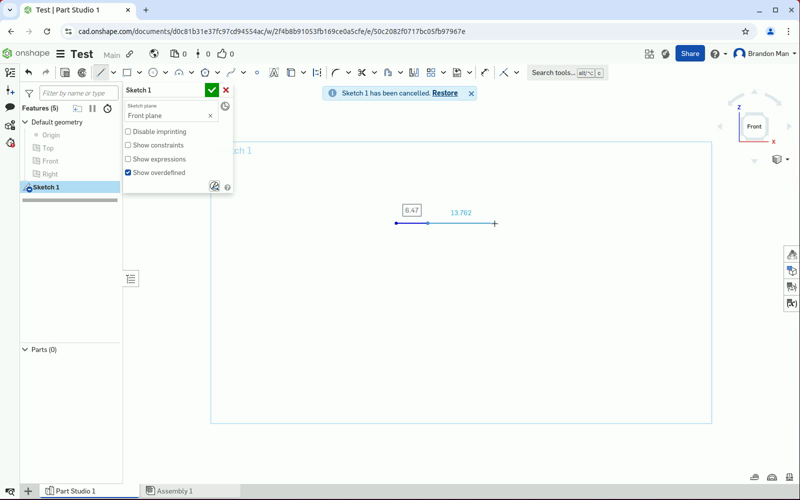
key_up(shift)
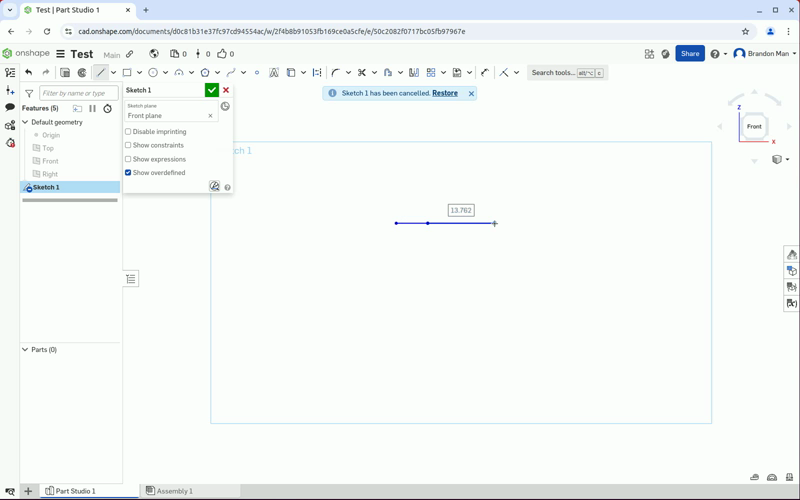
key_down(shift)
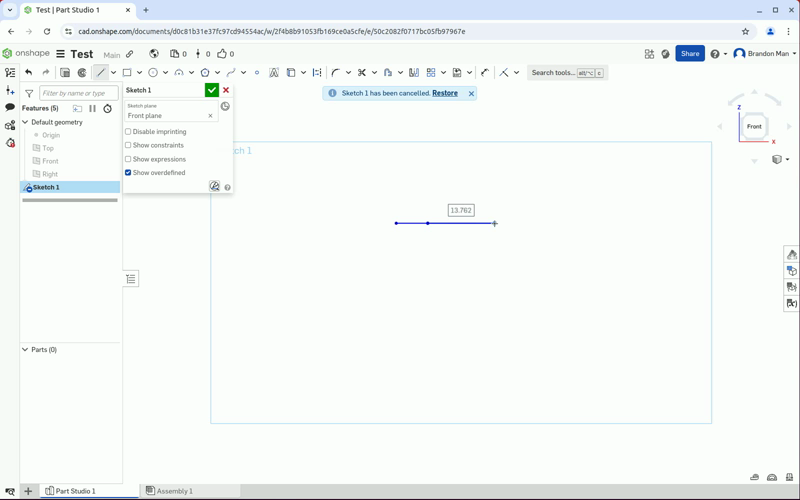
mouse_move(524, 223)
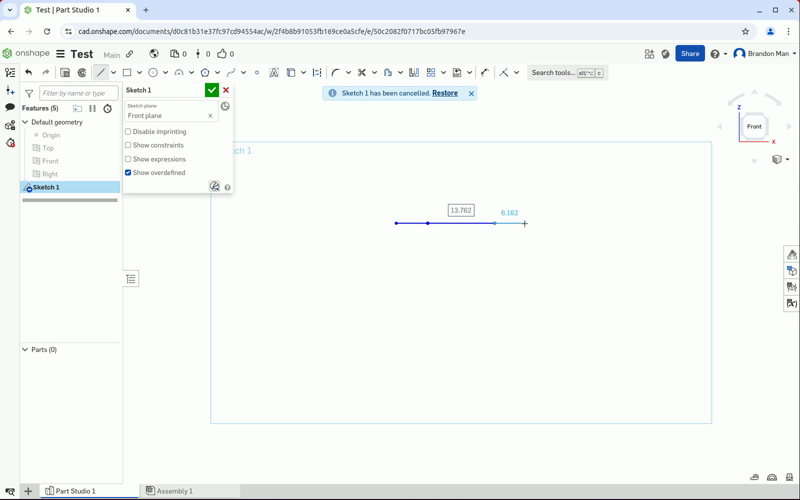
mouse_move(526, 223)
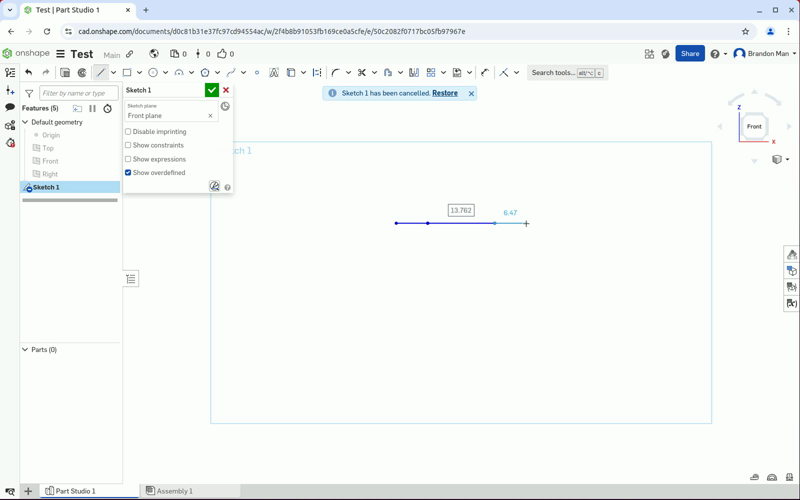
click(526, 223)
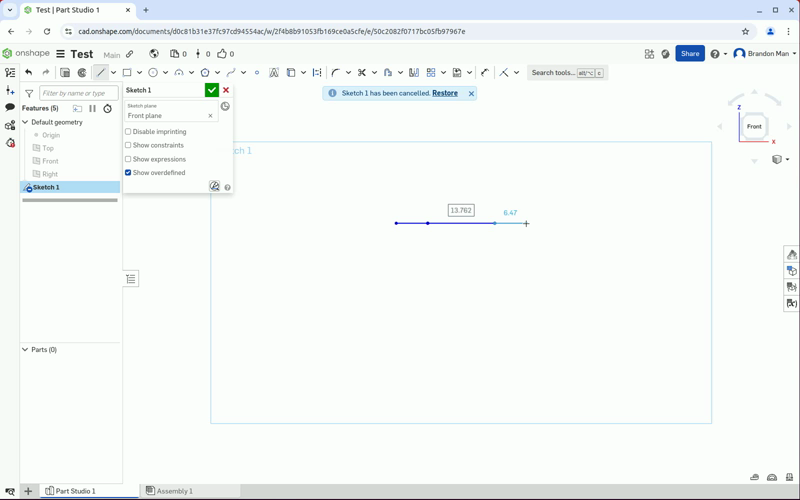
key_up(shift)
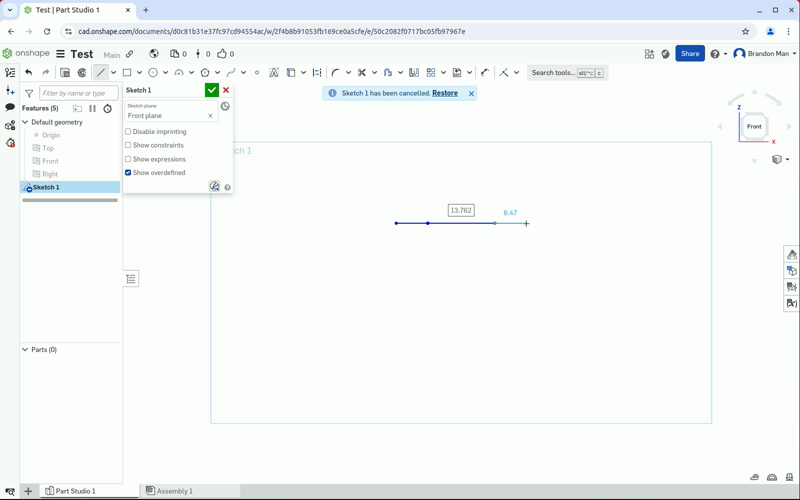
key(esc)
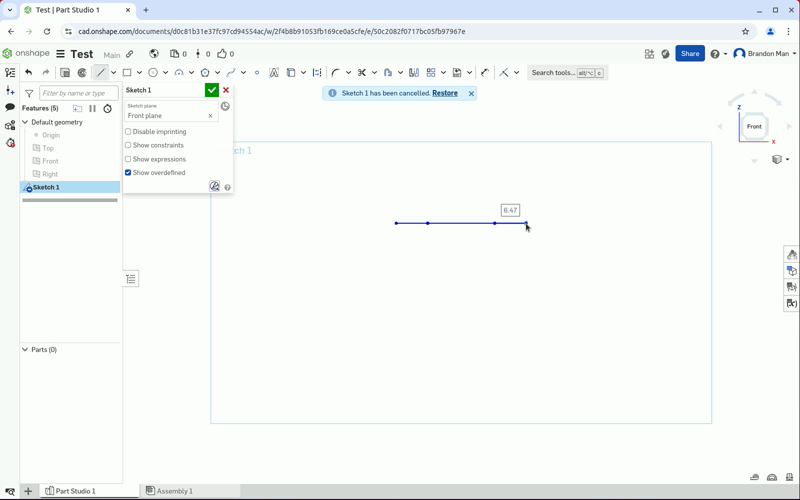
key(a)
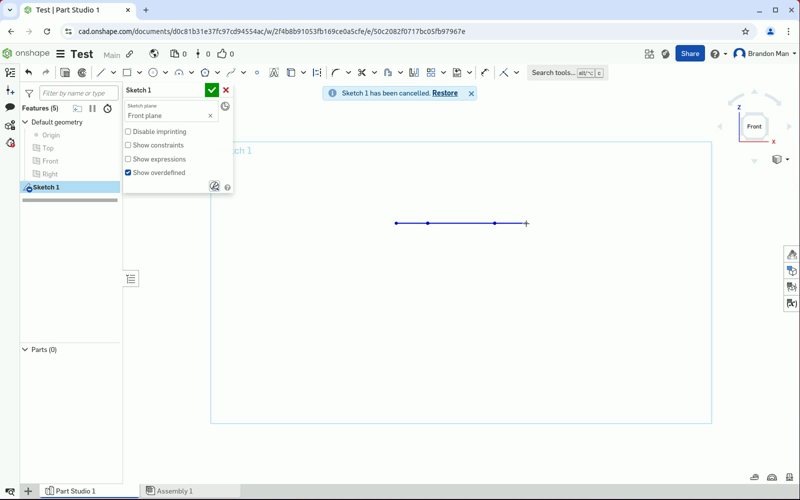
mouse_move(526, 223)
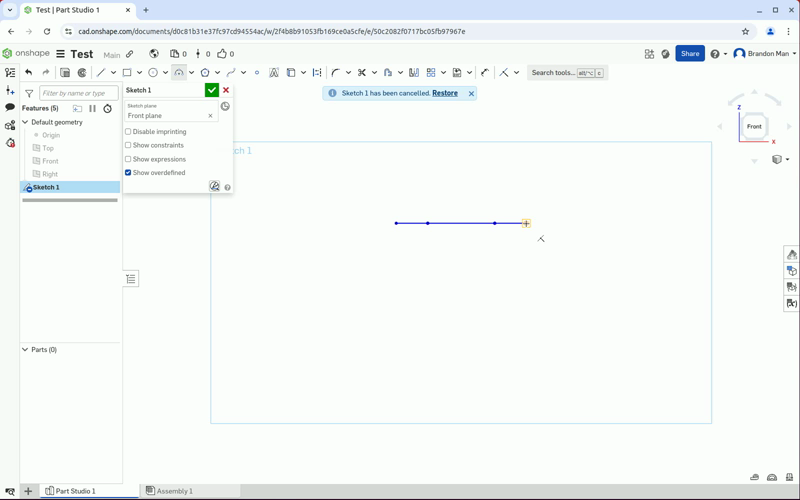
click(526, 223)
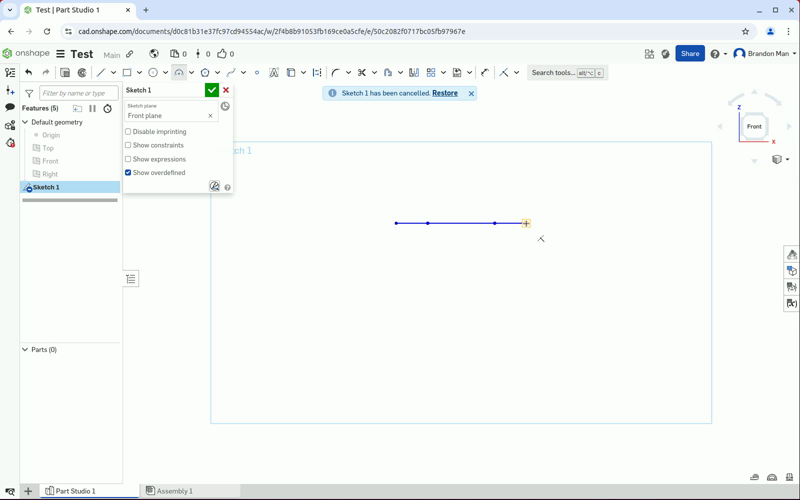
mouse_move(396, 223)
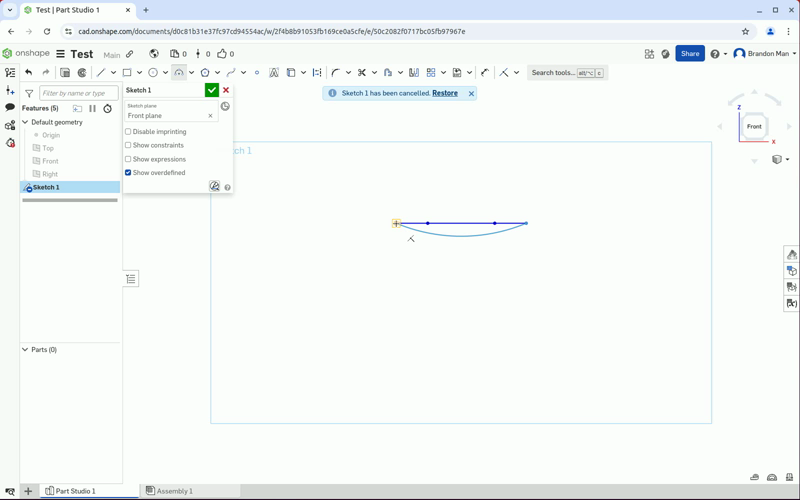
click(396, 223)
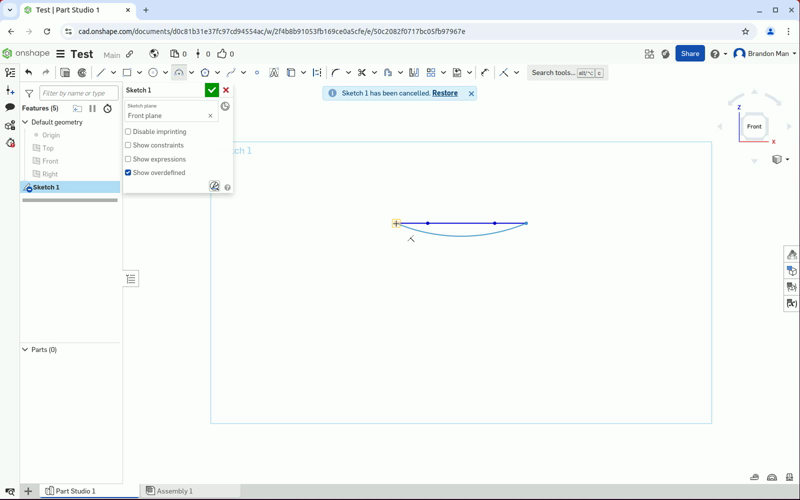
key_down(shift)
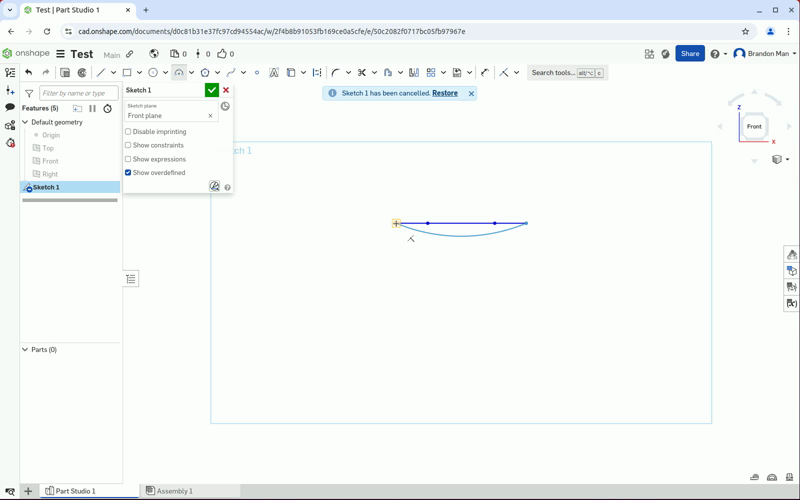
mouse_move(461, 169)
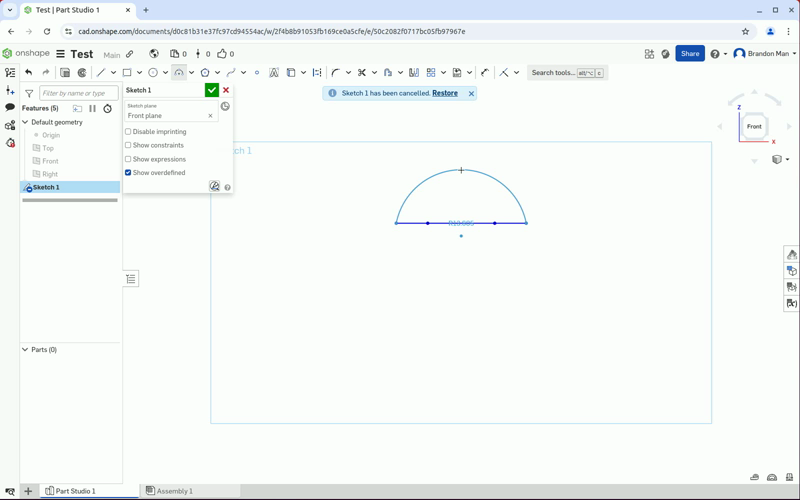
click(461, 169)
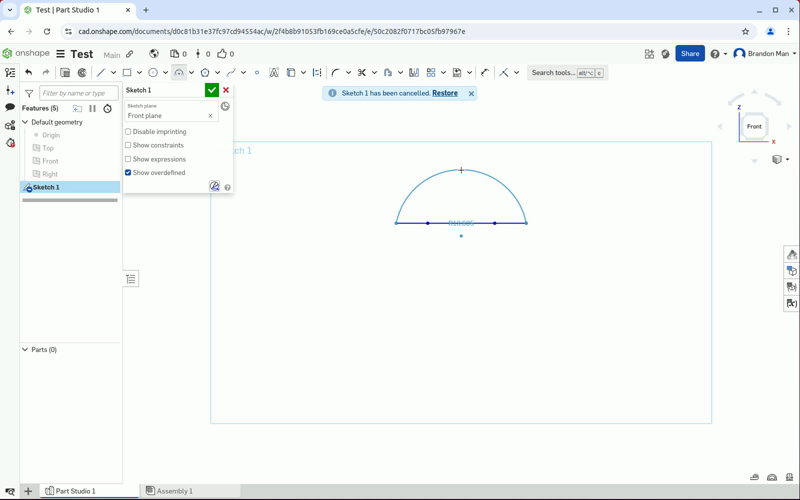
key_up(shift)
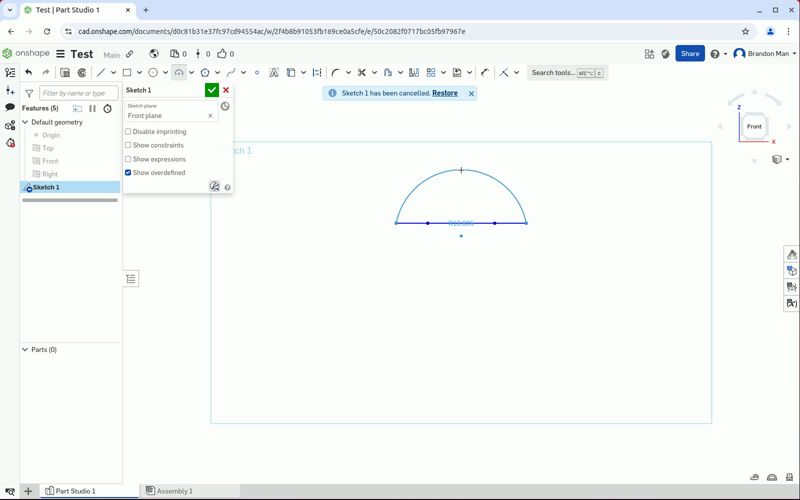
key(esc)
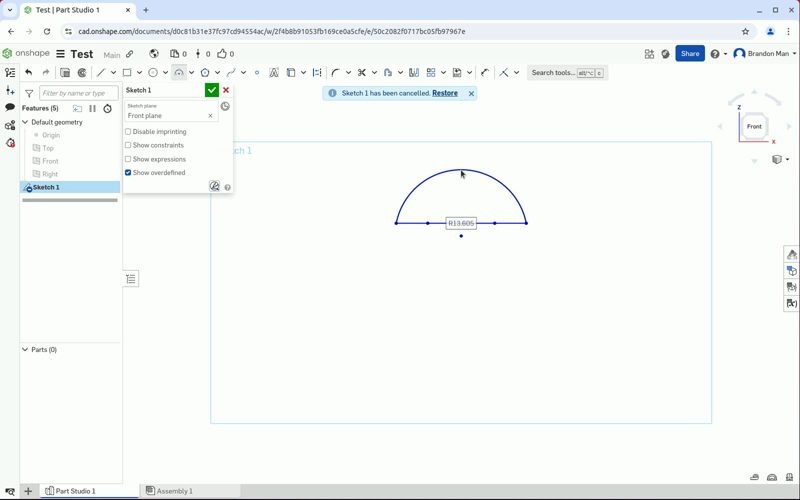
mouse_move(490, 211)
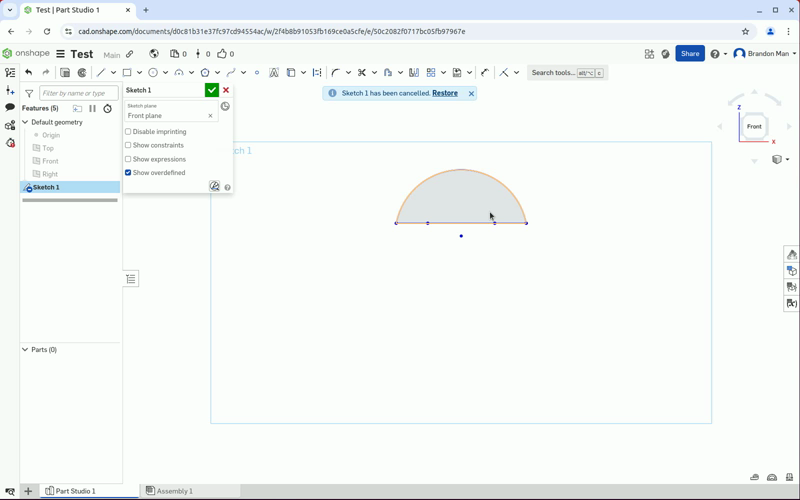
click(490, 211)
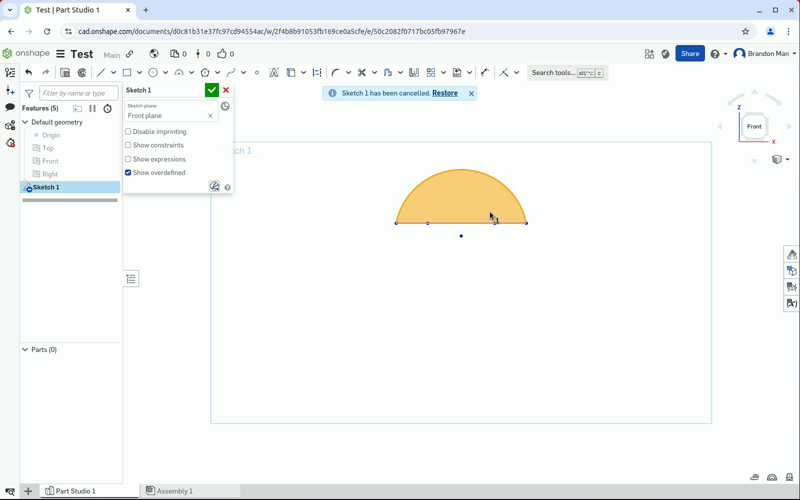
mouse_move(73, 352)
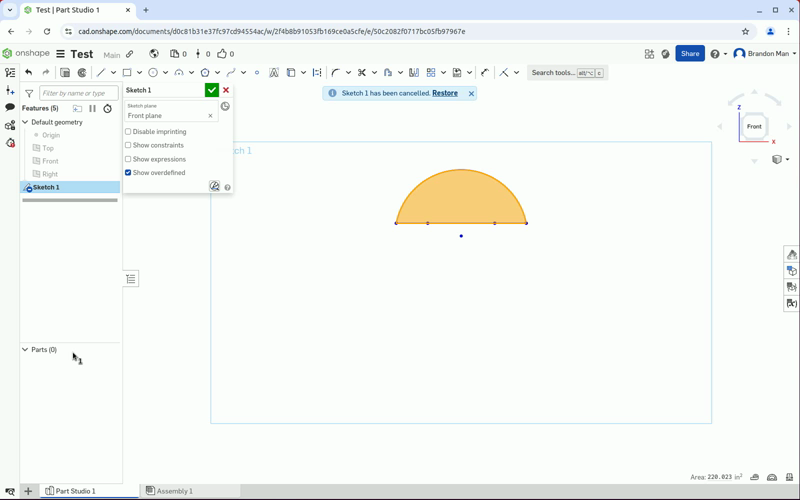
key(shift+y)
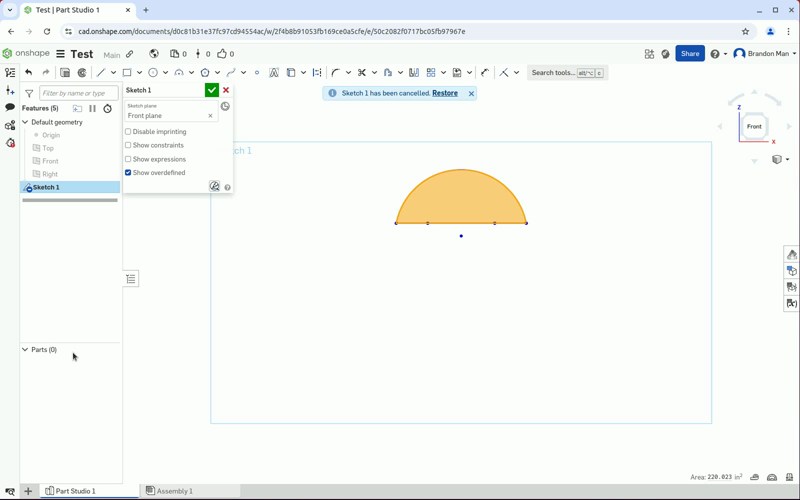
key(shift+e)
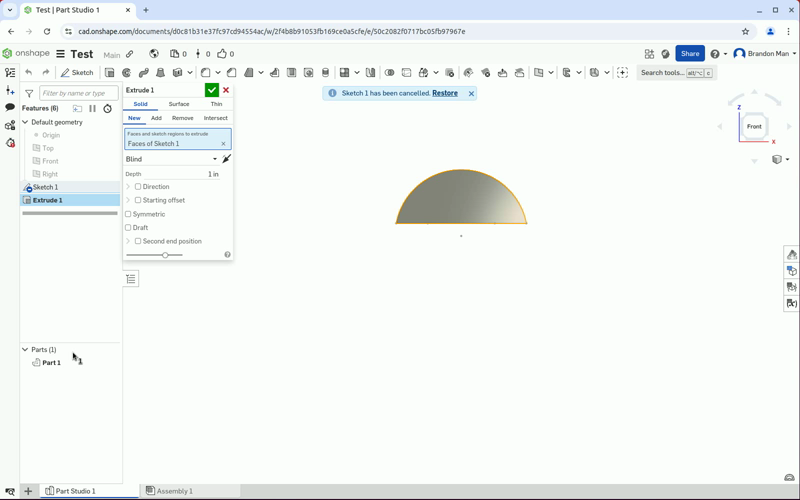
mouse_move(143, 106)
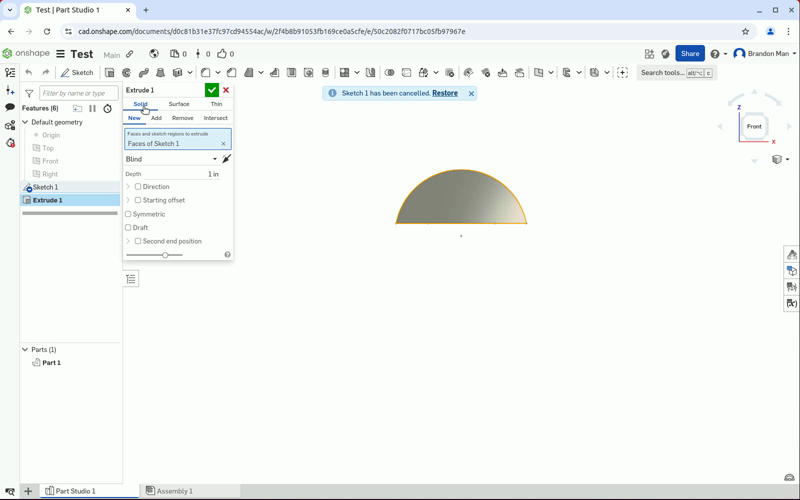
click(143, 106)
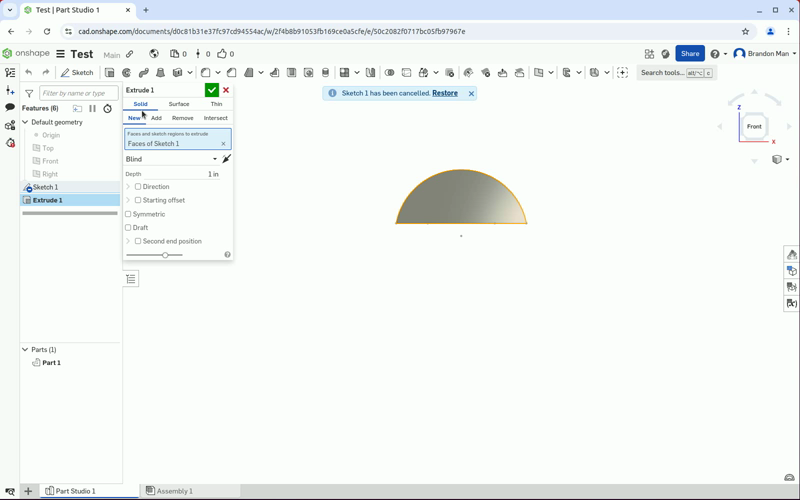
mouse_move(137, 120)
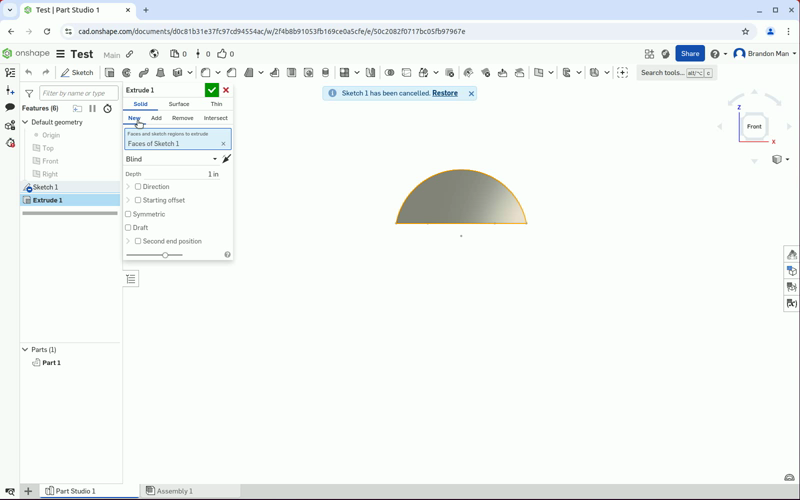
click(137, 120)
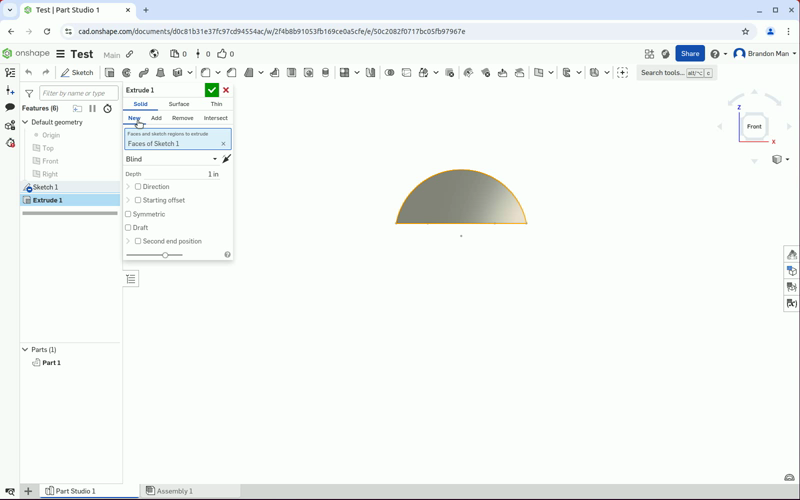
key(tab, 4)
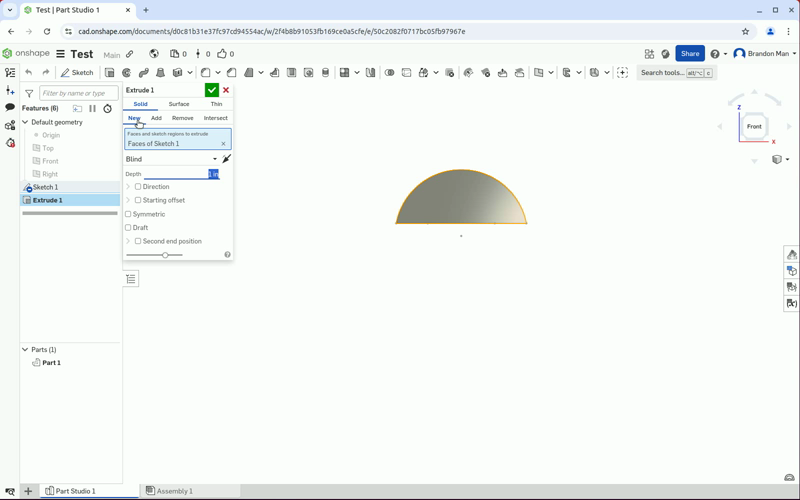
text(4.574)
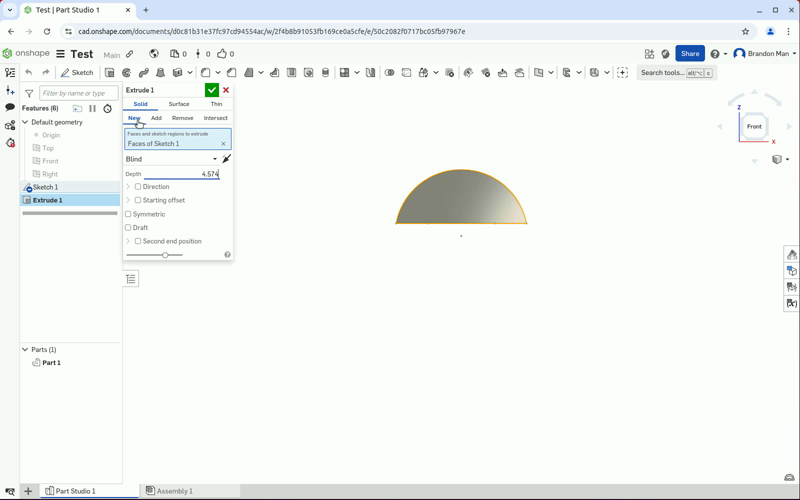
key(enter)
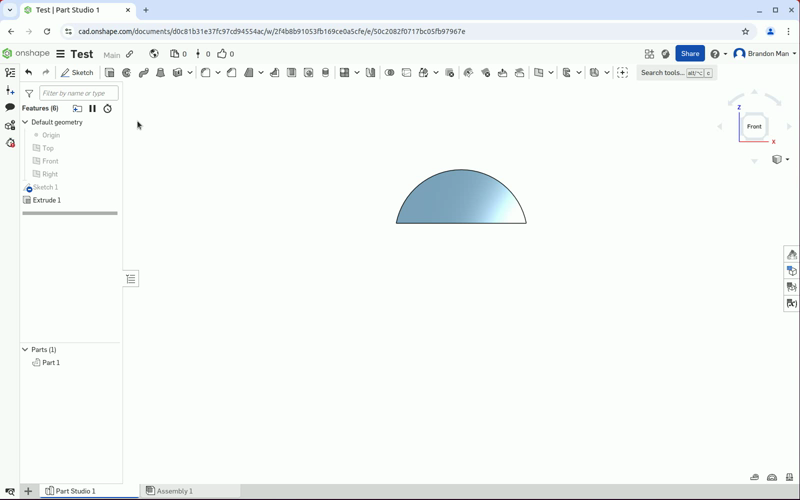
key(shift+h)
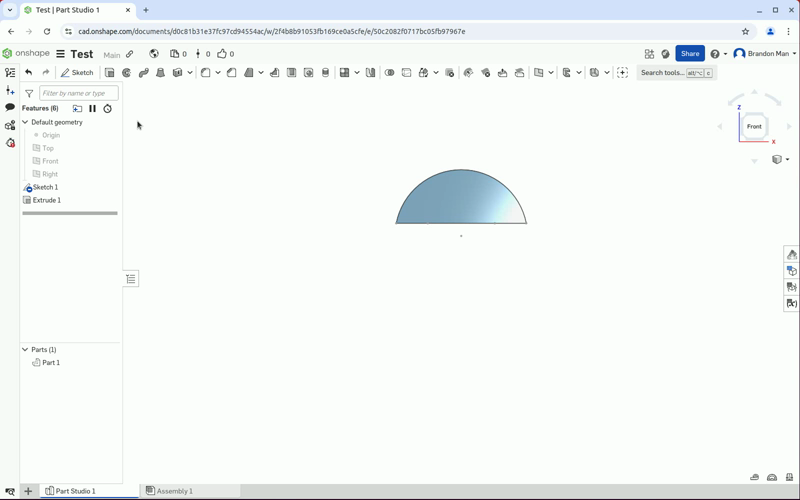
key(shift+h)
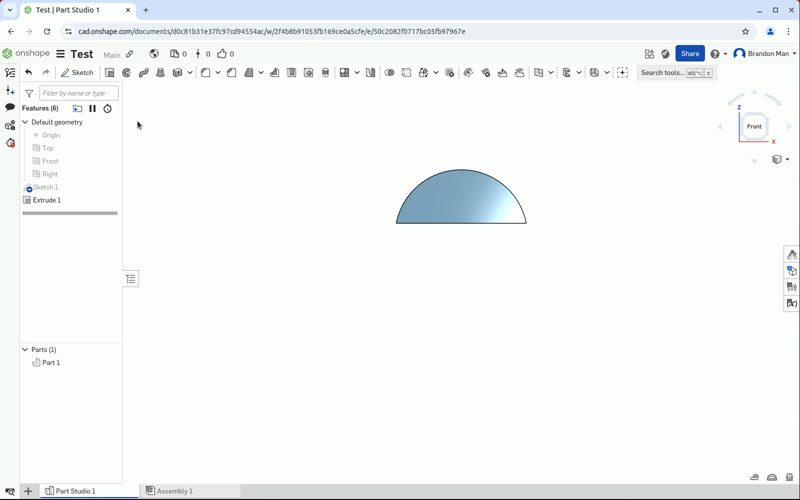
mouse_move(73, 189)
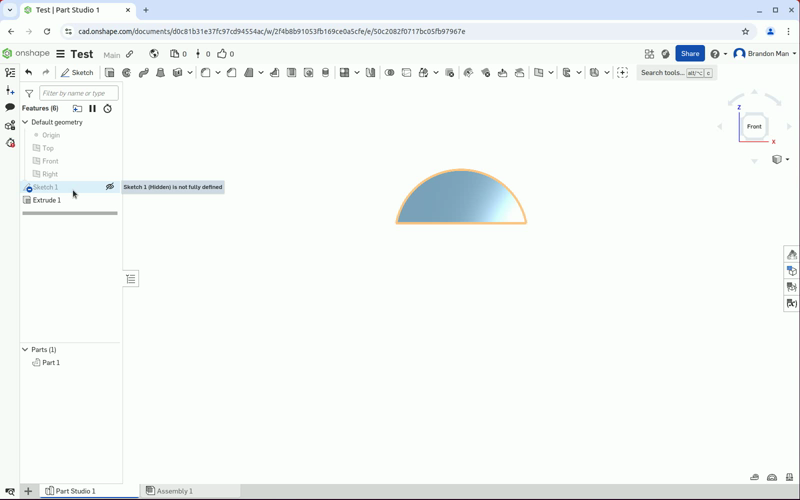
click(73, 189)
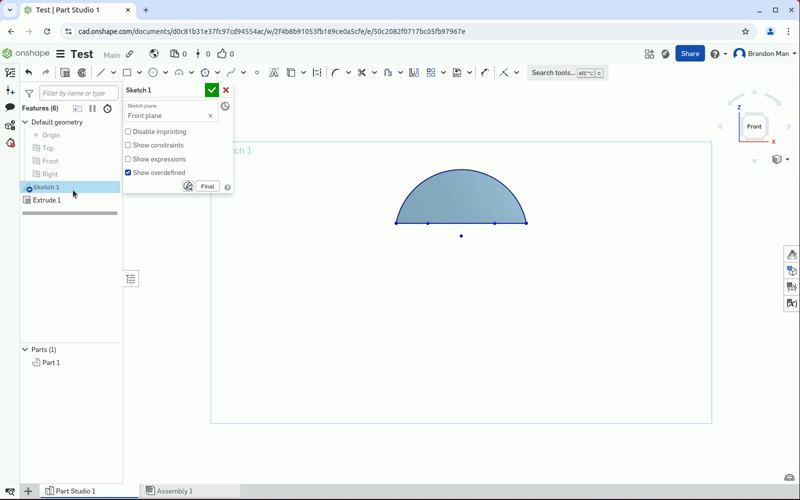
mouse_move(229, 92)
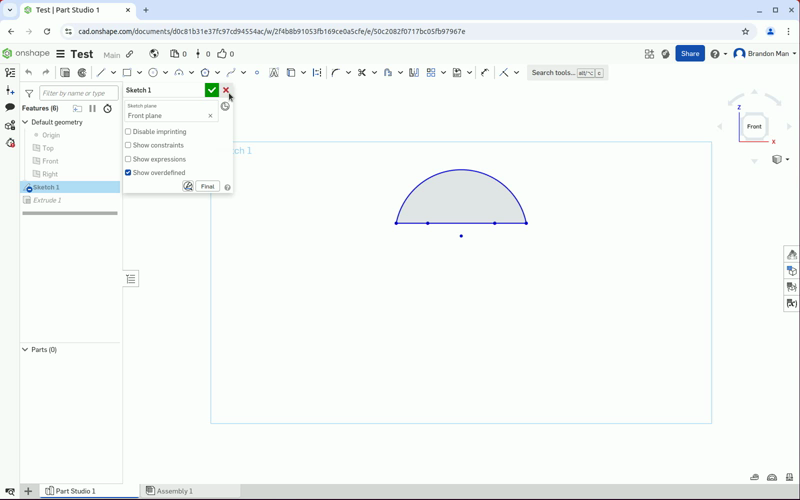
click(229, 92)
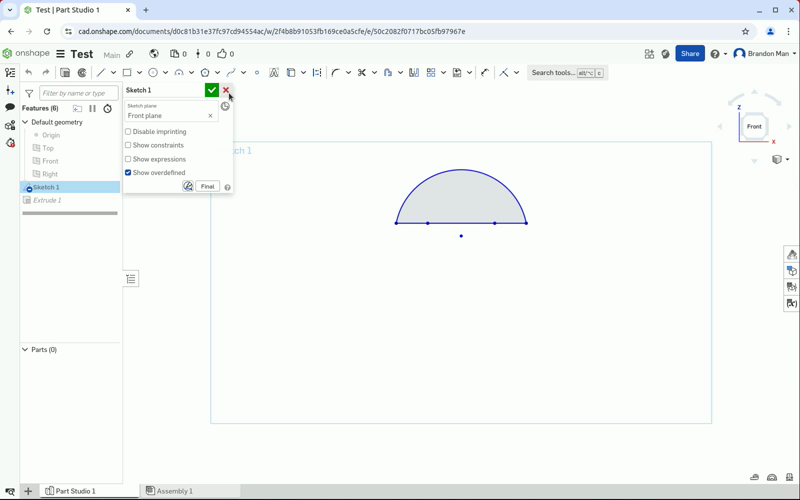
key(shift+s)
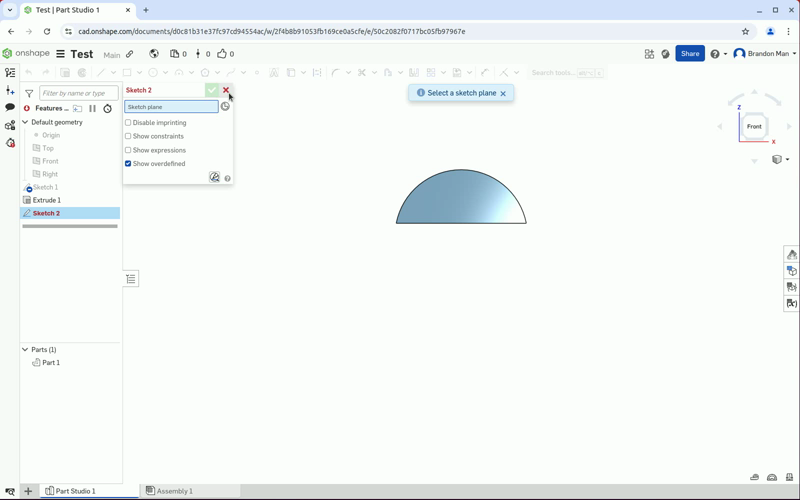
mouse_move(73, 163)
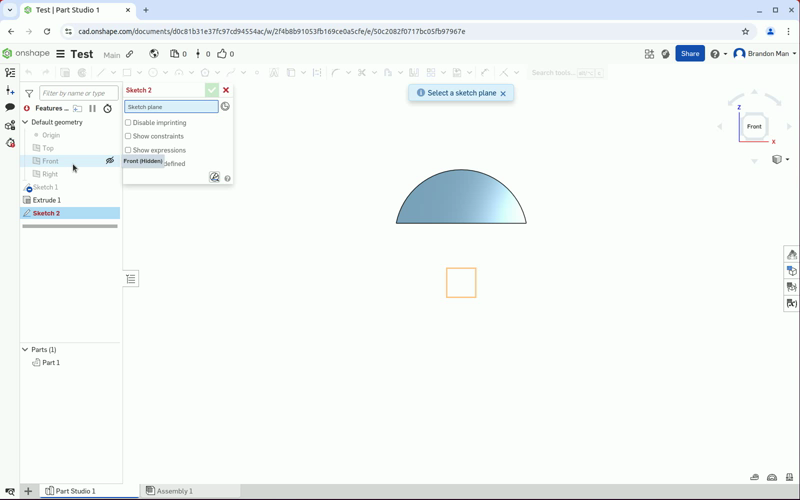
click(73, 163)
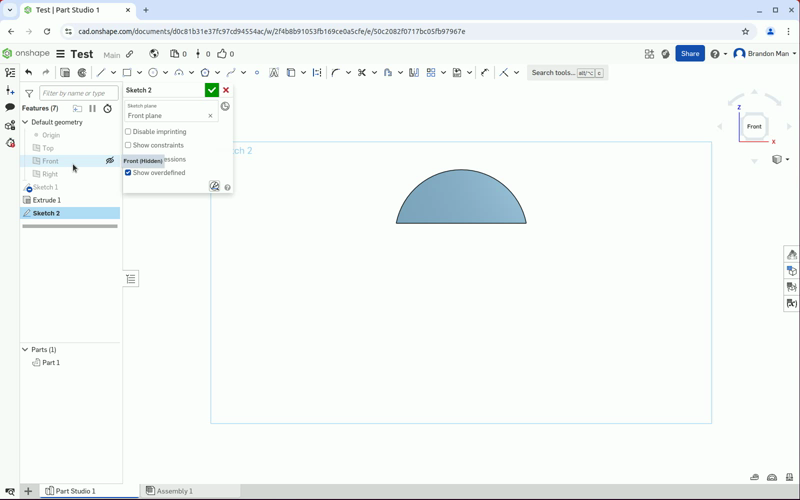
mouse_move(73, 352)
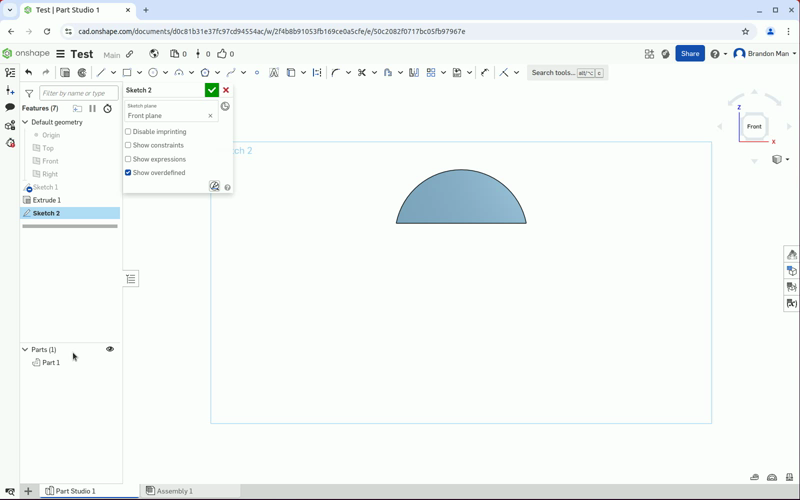
key(y)
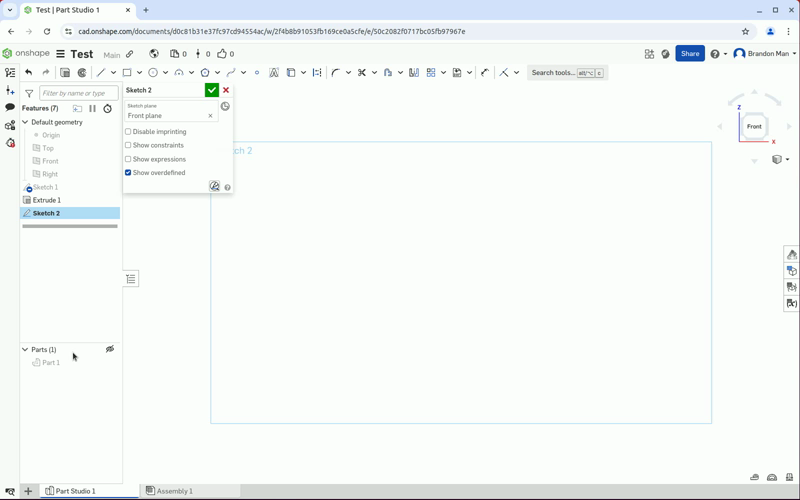
key(l)
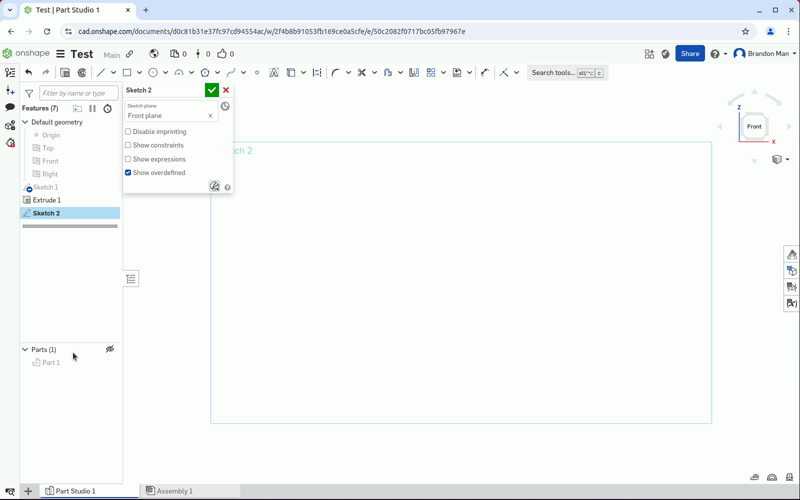
key_down(shift)
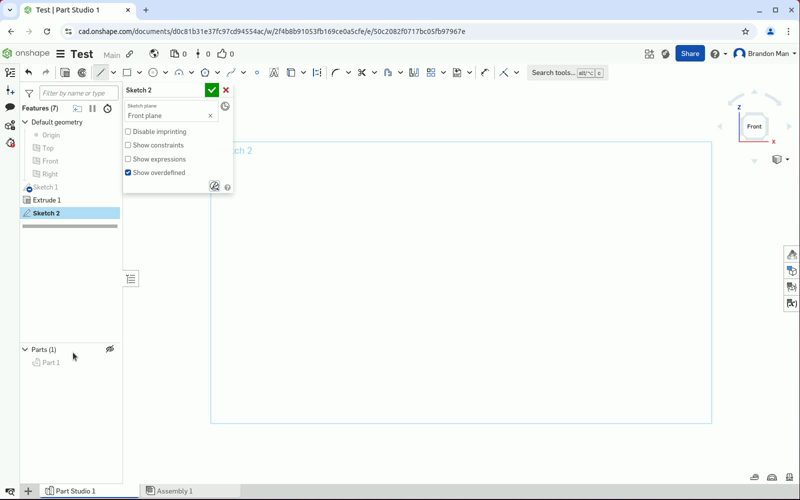
mouse_move(427, 342)
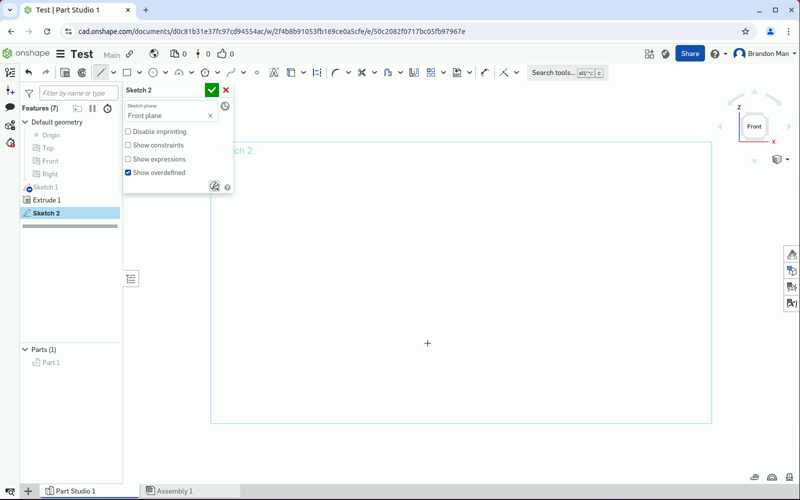
click(427, 342)
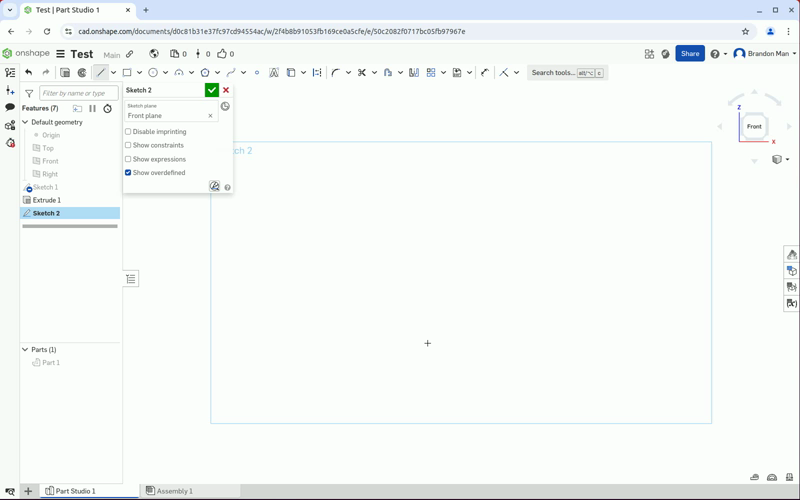
key_up(shift)
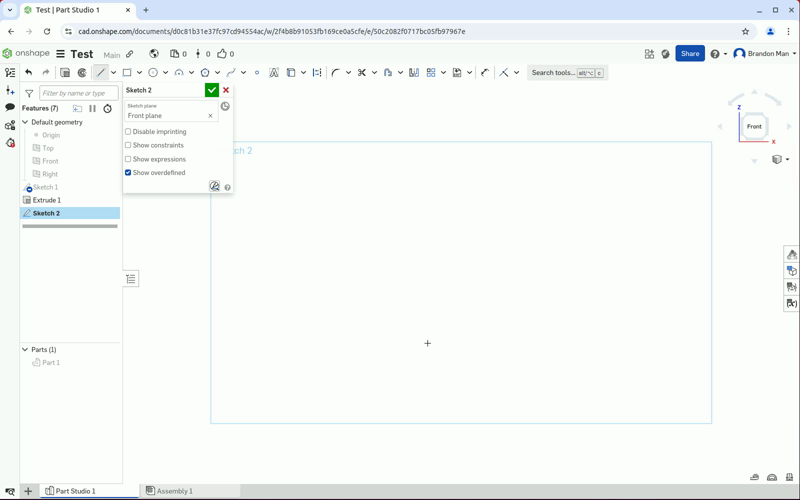
key_down(shift)
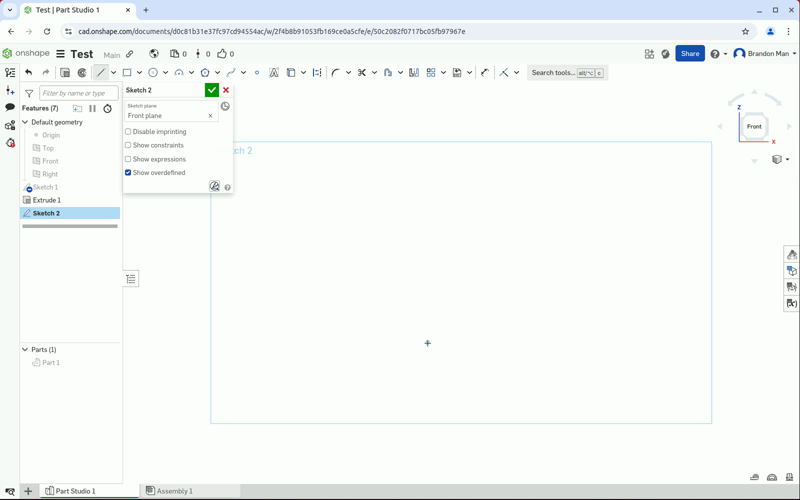
mouse_move(494, 342)
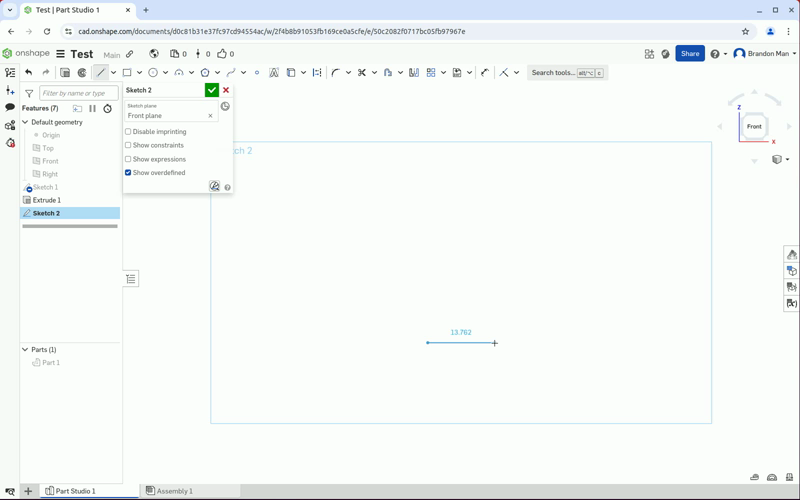
click(494, 342)
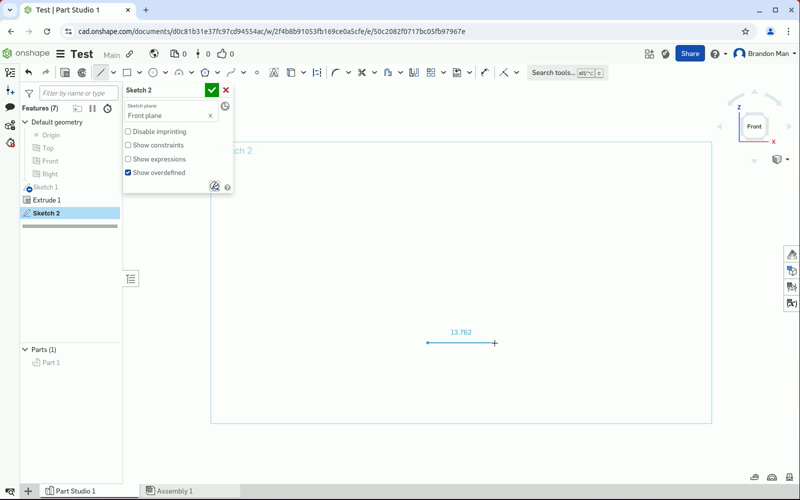
key_up(shift)
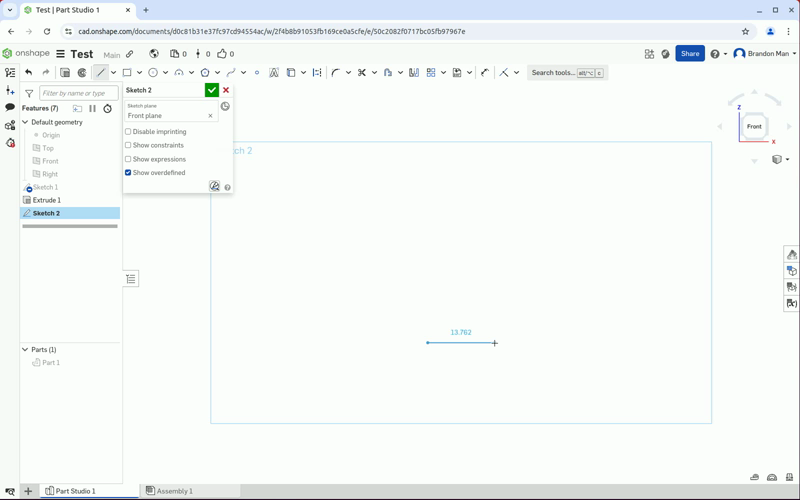
key_down(shift)
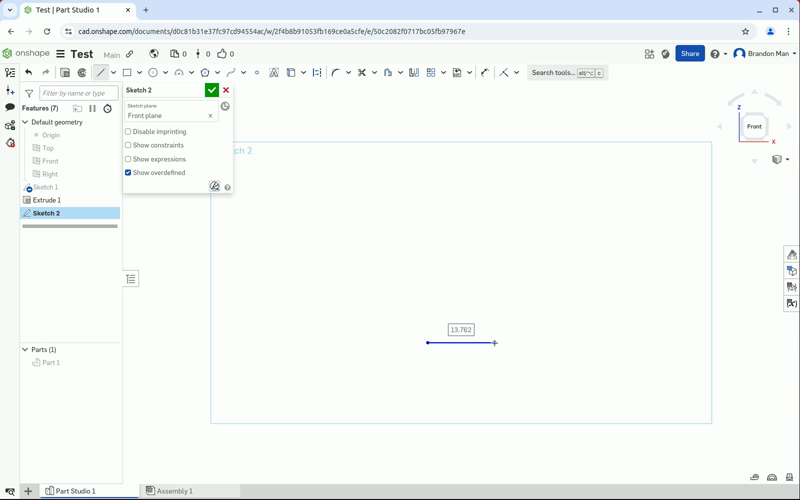
mouse_move(494, 223)
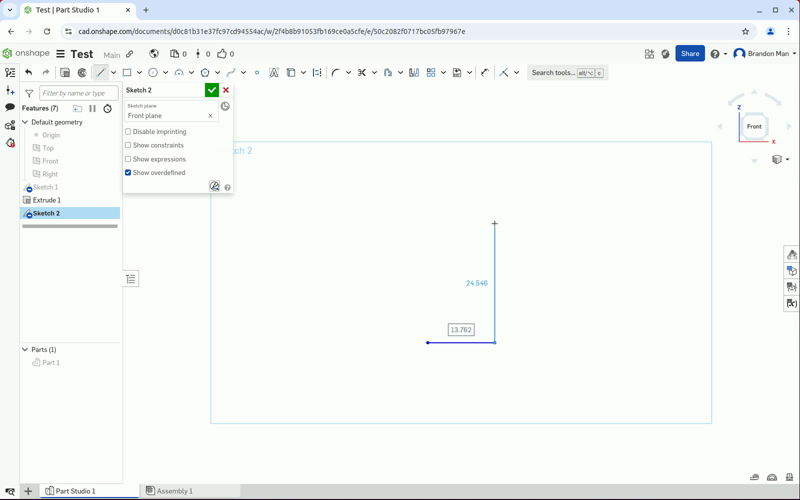
click(494, 223)
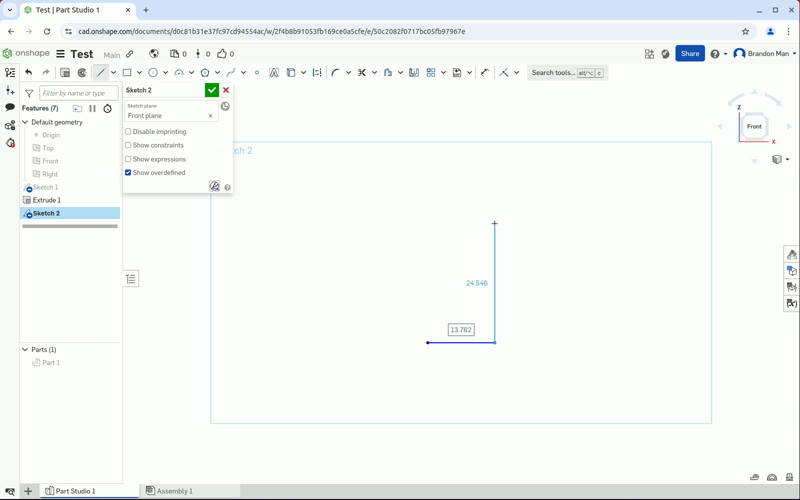
key_up(shift)
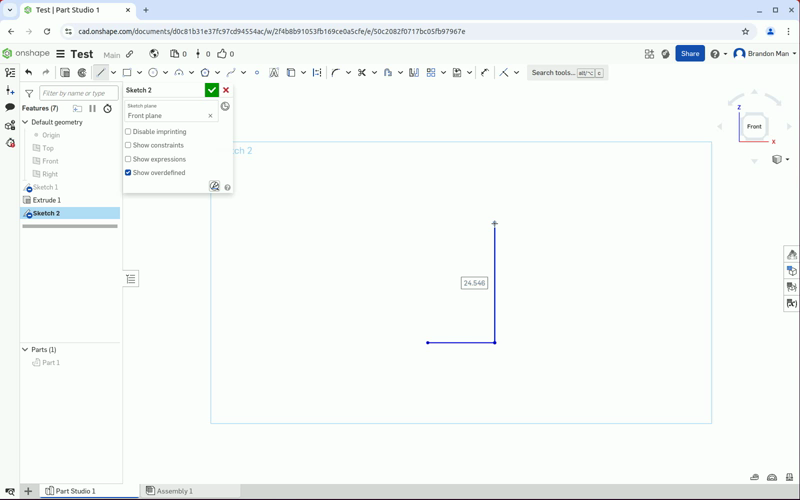
key_down(shift)
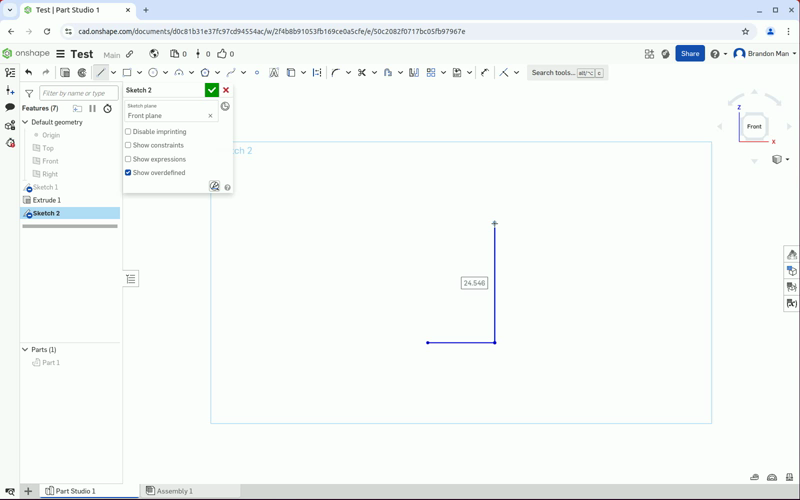
mouse_move(427, 223)
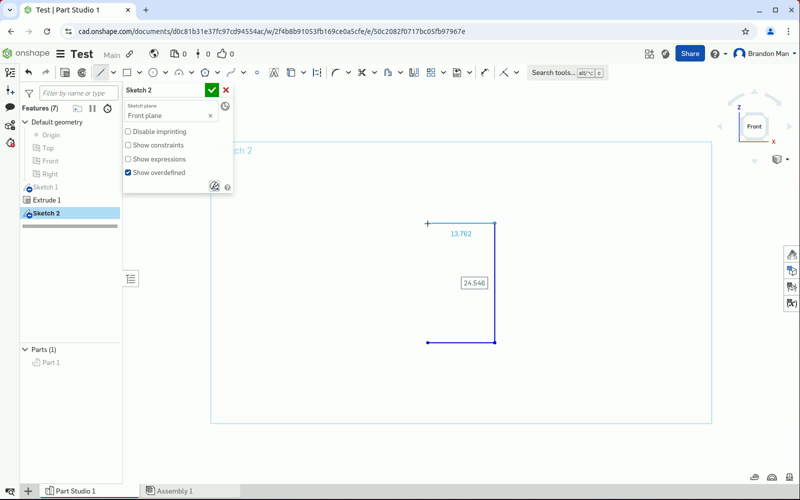
click(427, 223)
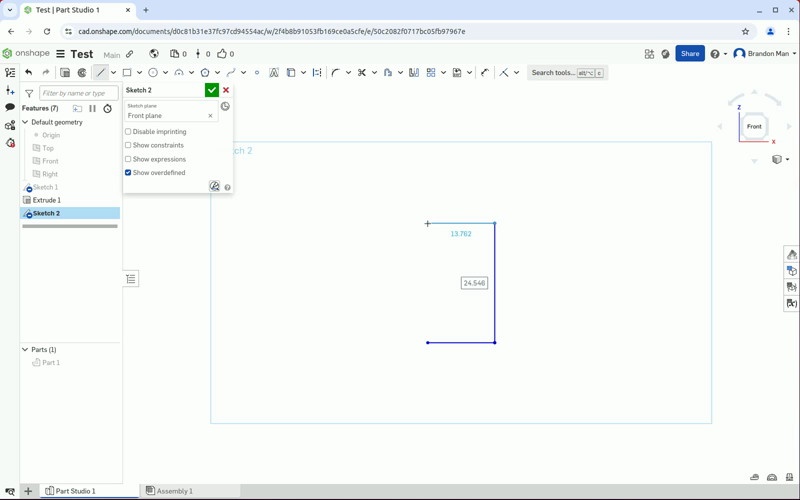
key_up(shift)
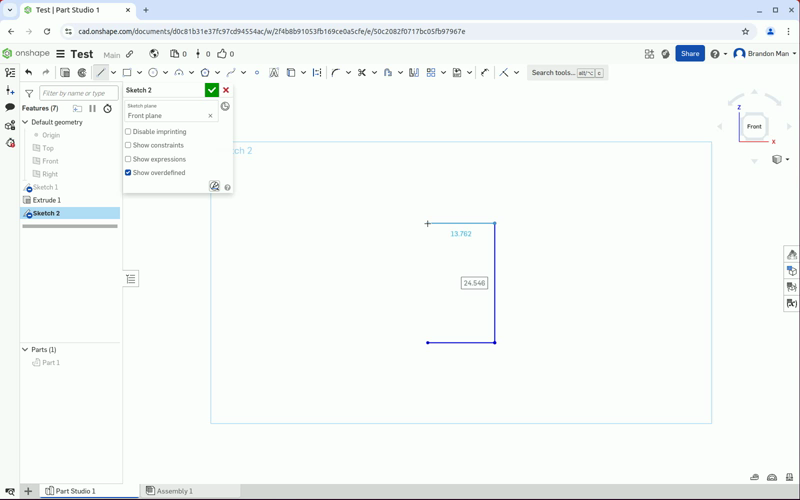
key_down(shift)
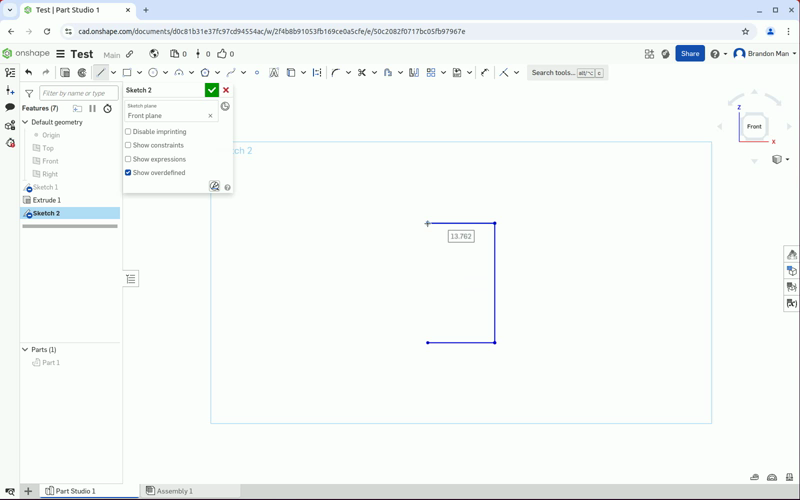
mouse_move(427, 342)
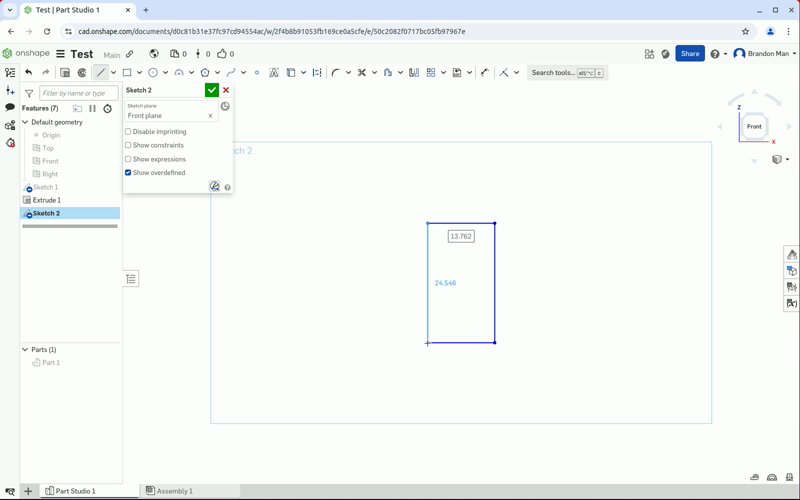
key_up(shift)
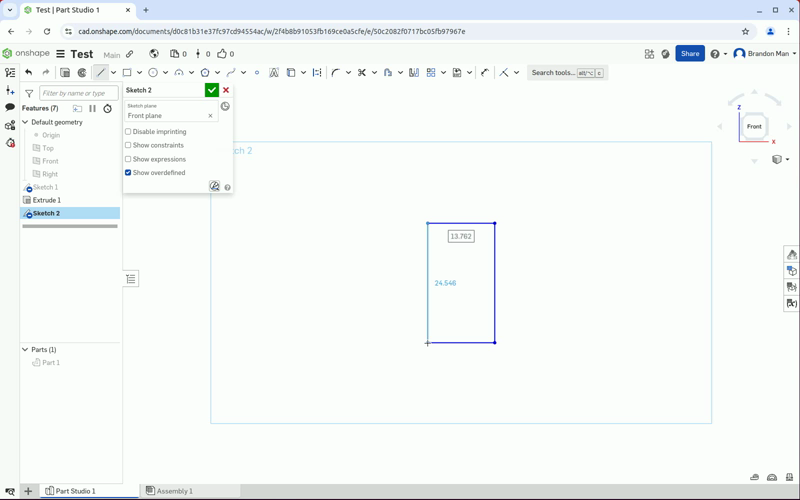
click(427, 342)
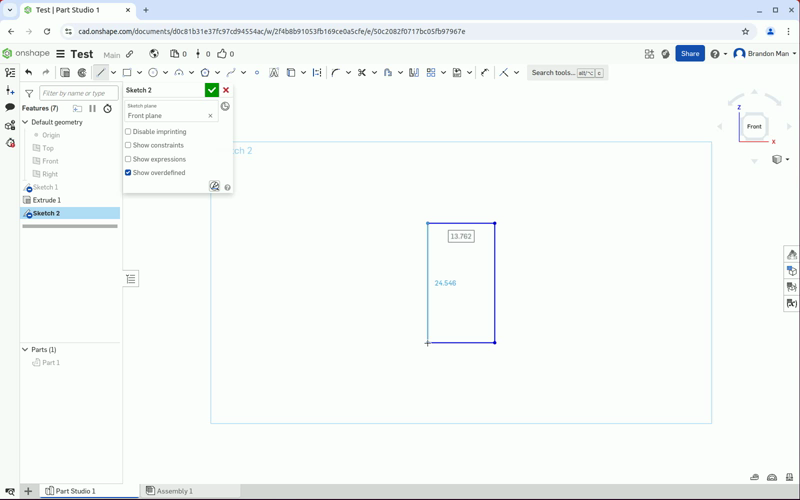
key(esc)
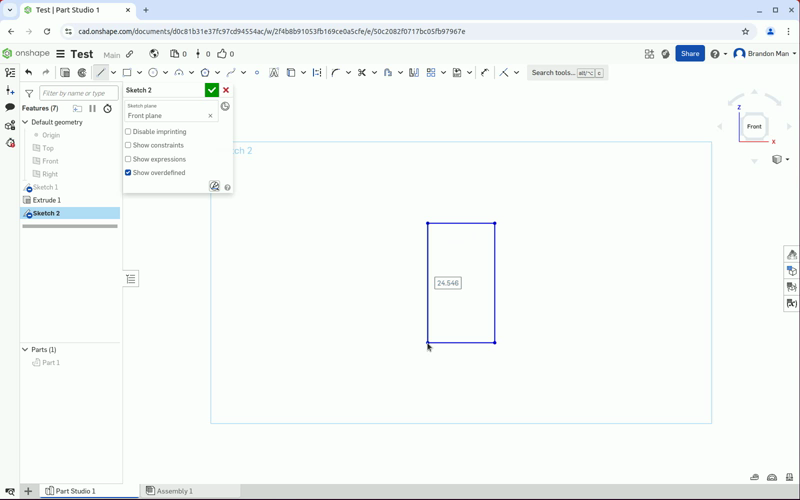
key(c)
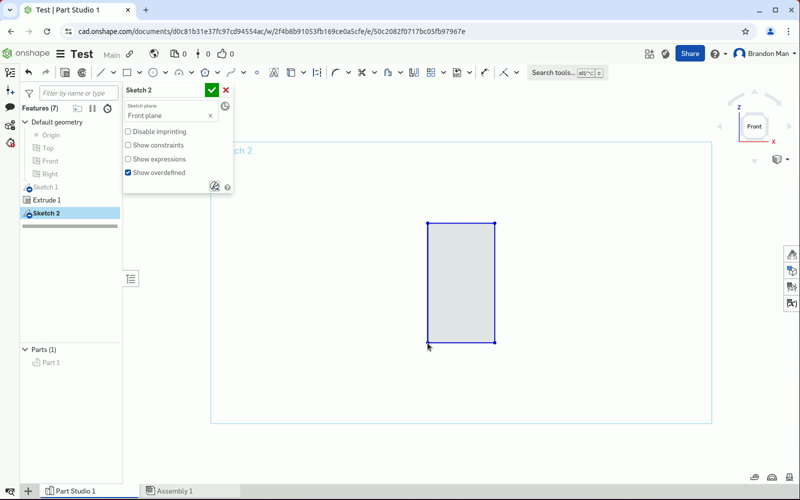
key_down(shift)
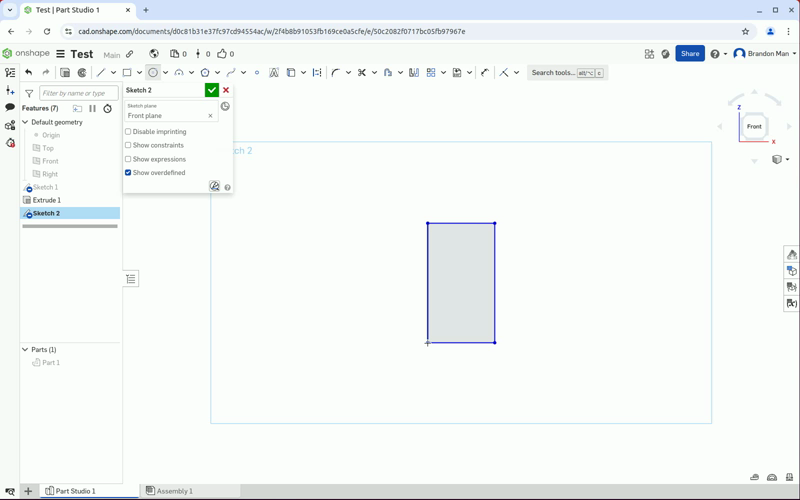
mouse_move(460, 323)
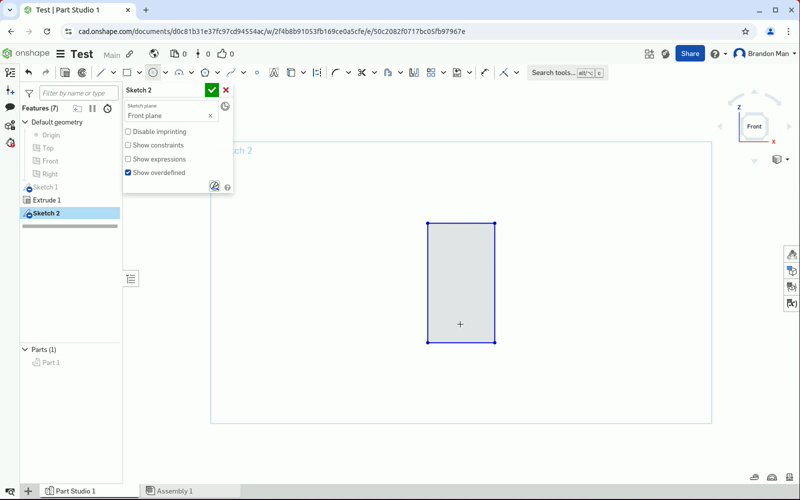
click(460, 323)
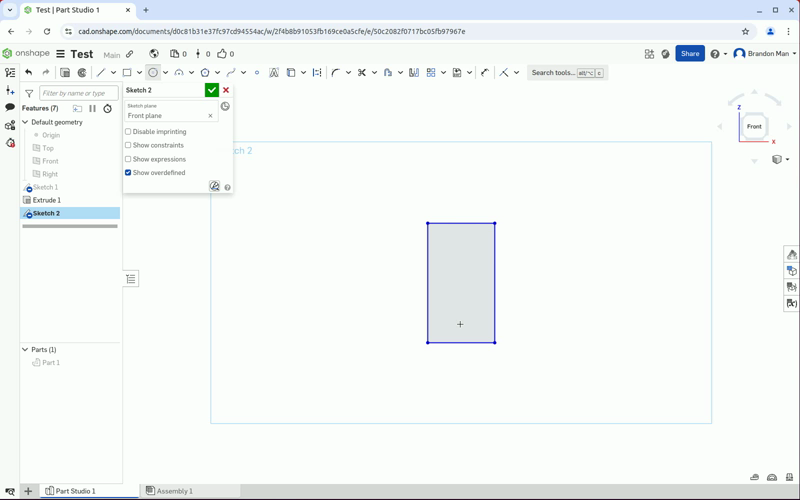
key_up(shift)
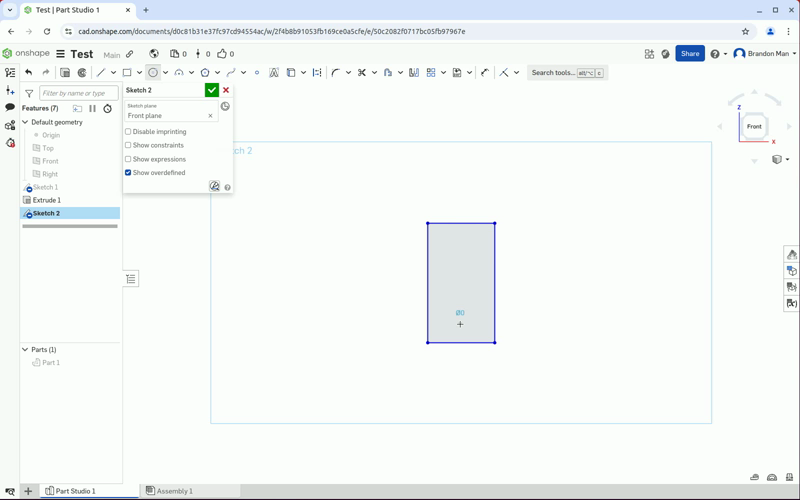
mouse_move(467, 323)
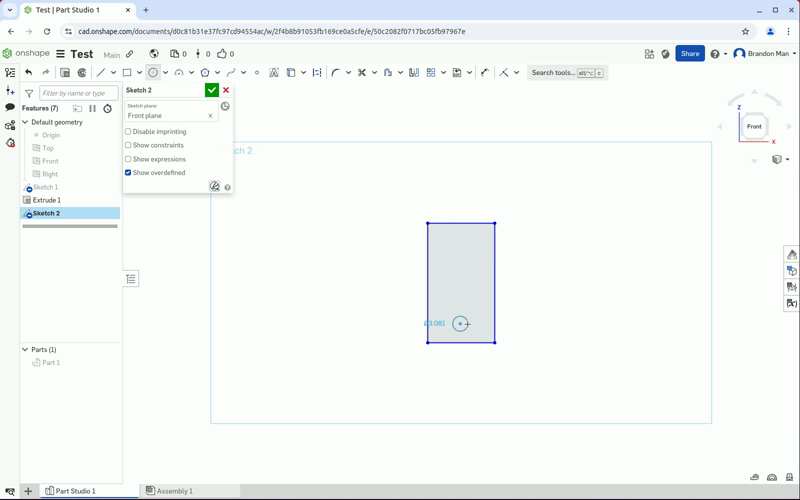
click(467, 323)
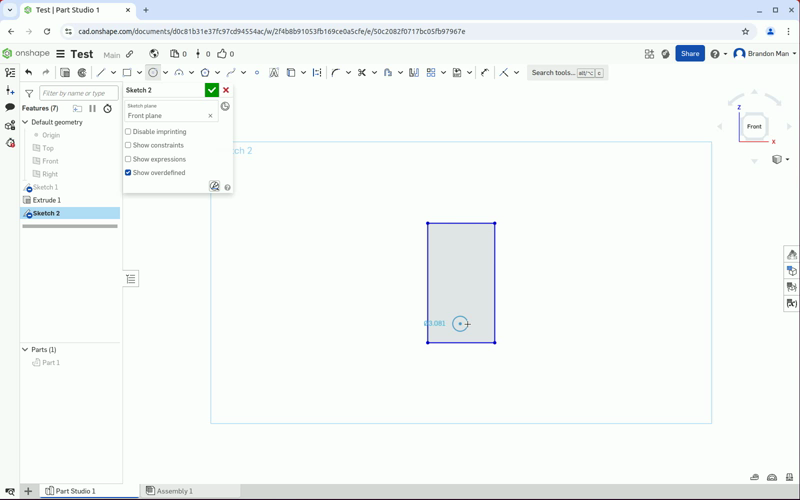
key(esc)
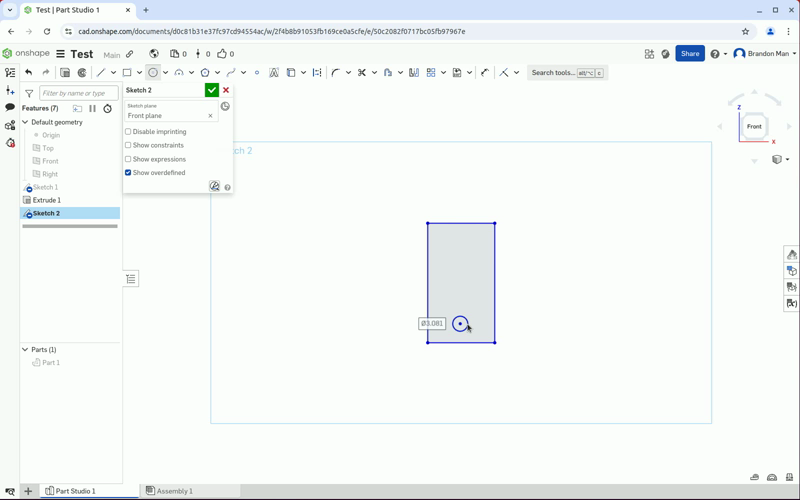
key(c)
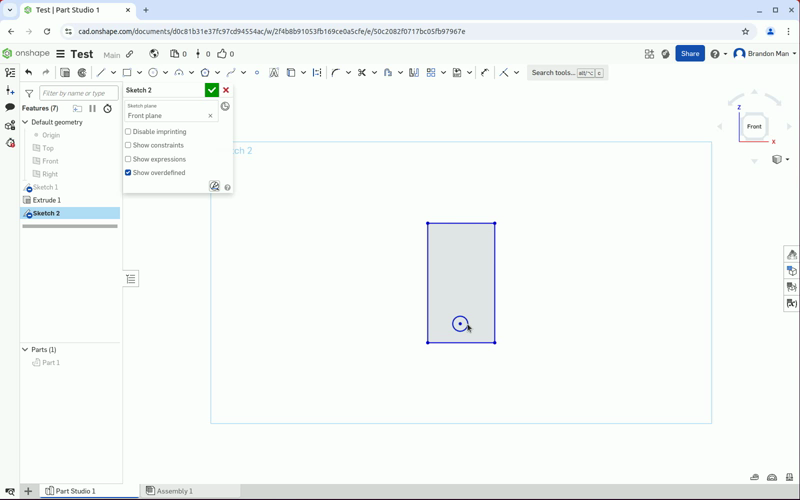
key_down(shift)
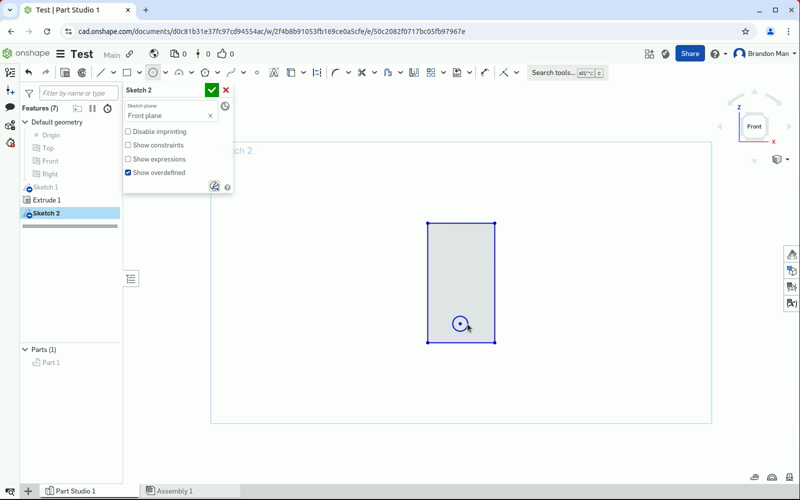
mouse_move(460, 246)
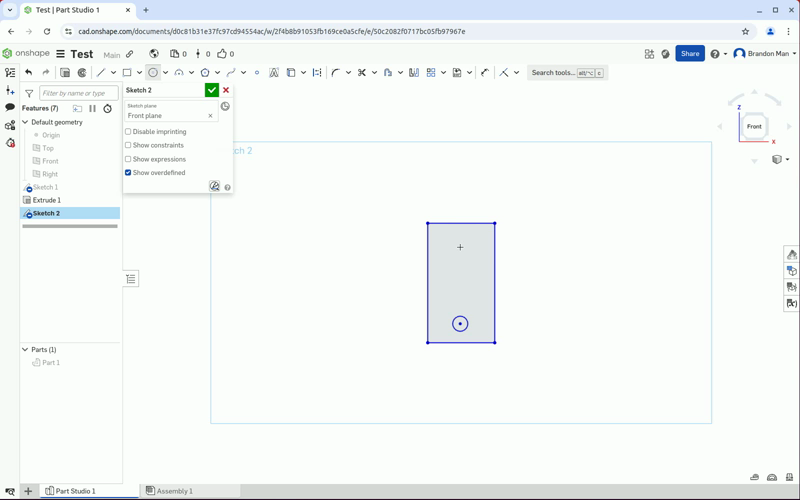
click(460, 246)
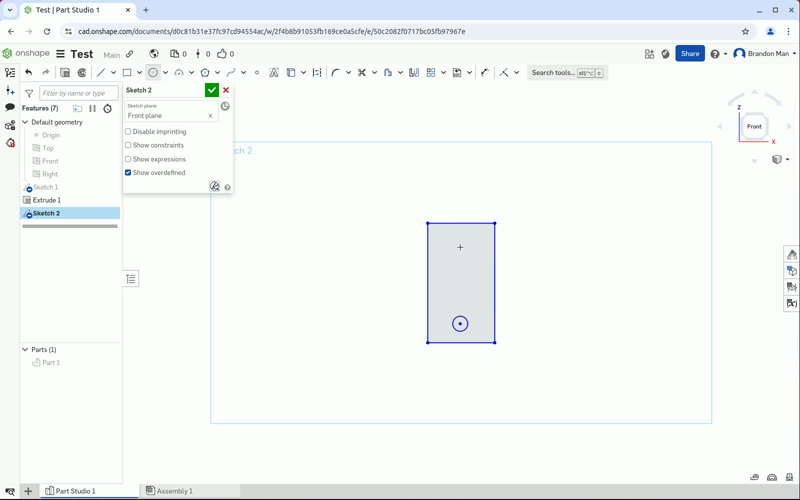
key_up(shift)
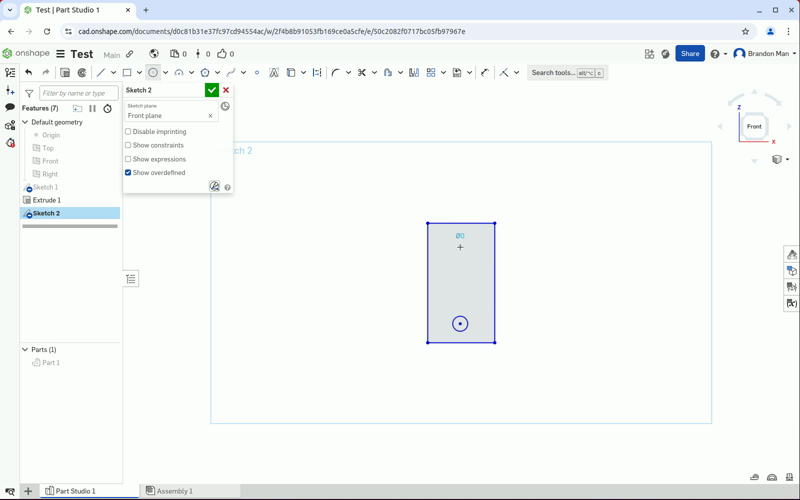
mouse_move(467, 246)
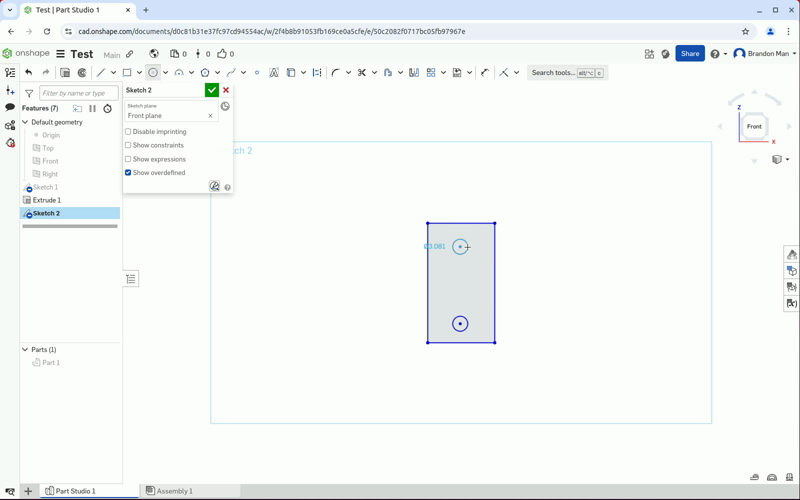
click(467, 246)
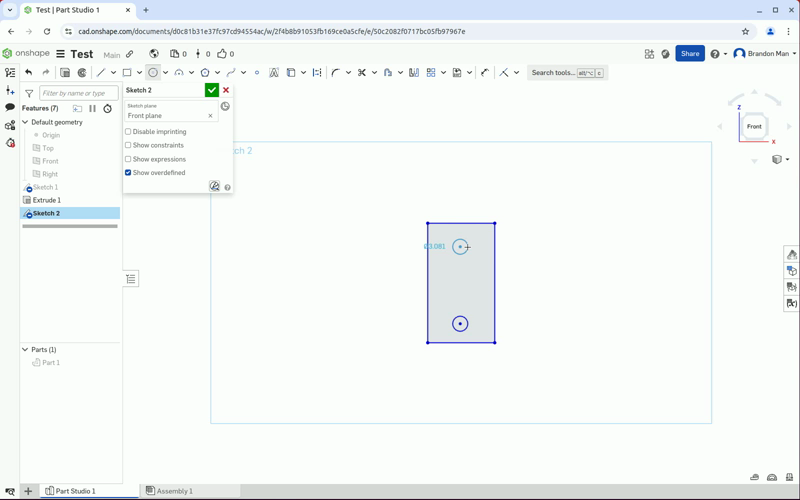
key(esc)
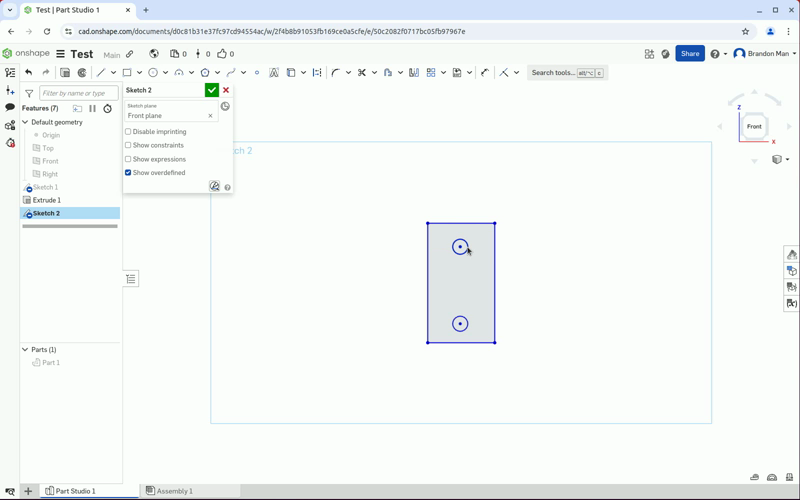
mouse_move(477, 289)
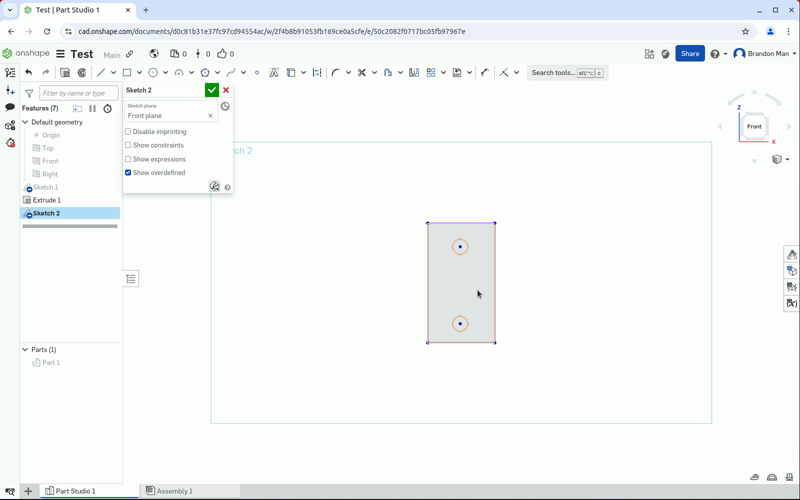
click(477, 289)
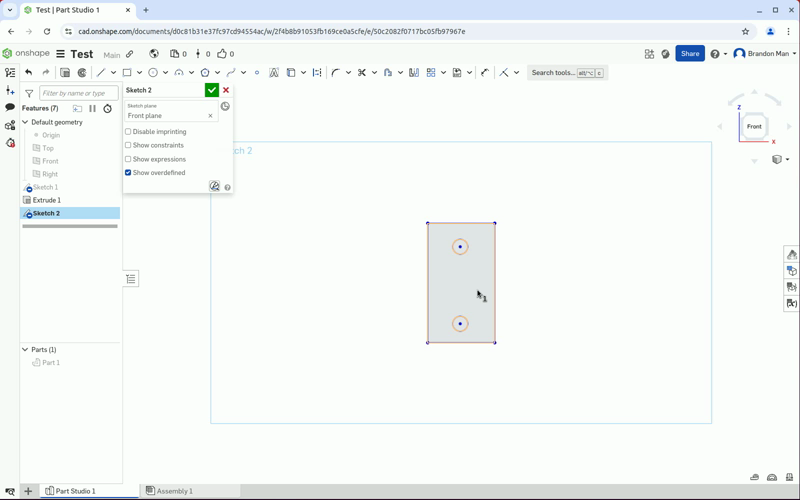
mouse_move(73, 352)
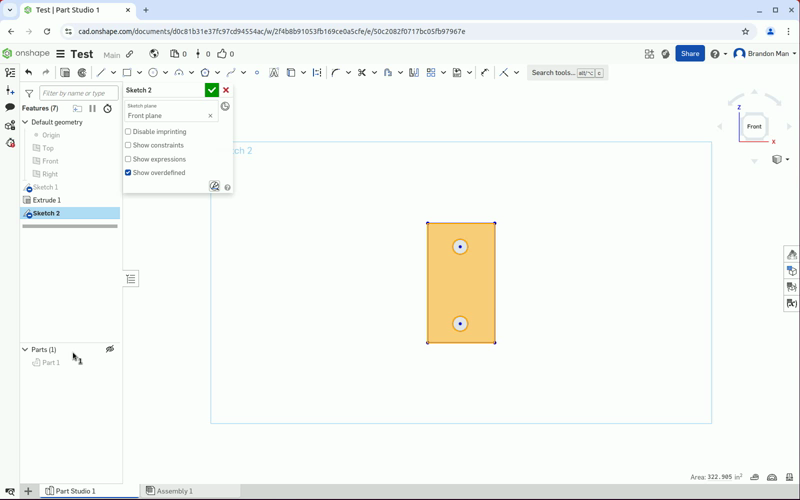
key(shift+y)
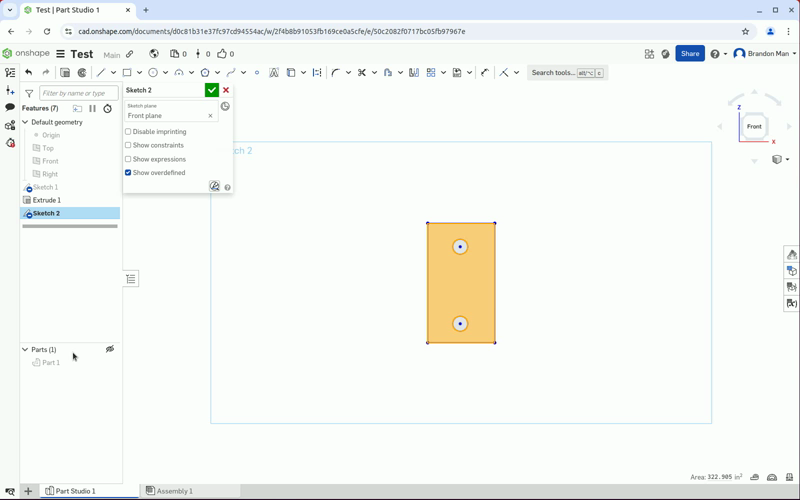
key(shift+e)
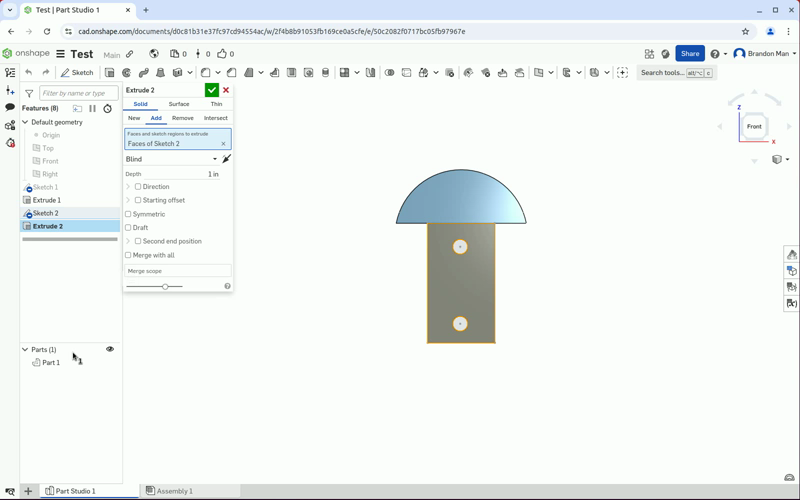
mouse_move(143, 106)
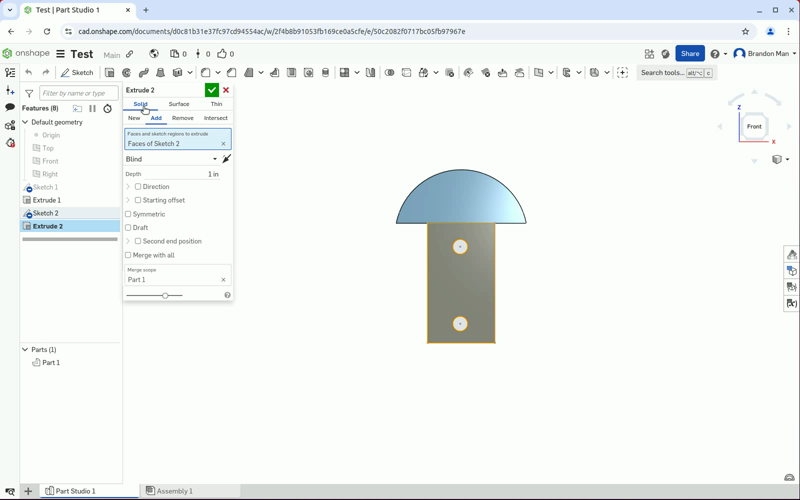
click(143, 106)
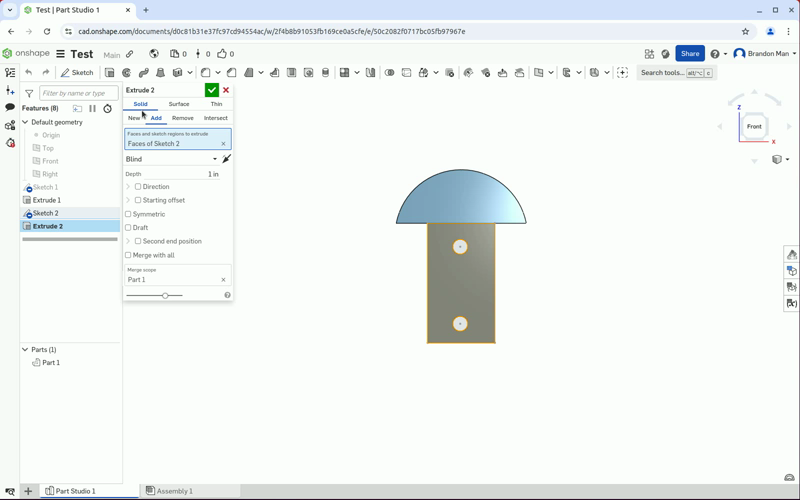
mouse_move(137, 120)
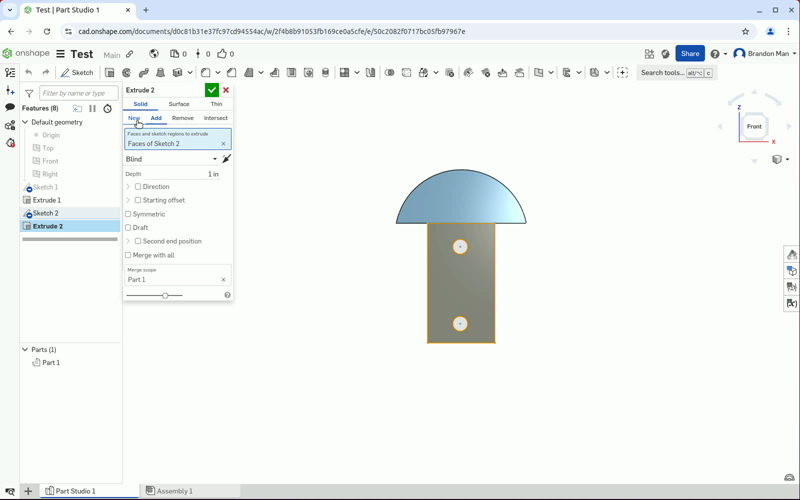
click(137, 120)
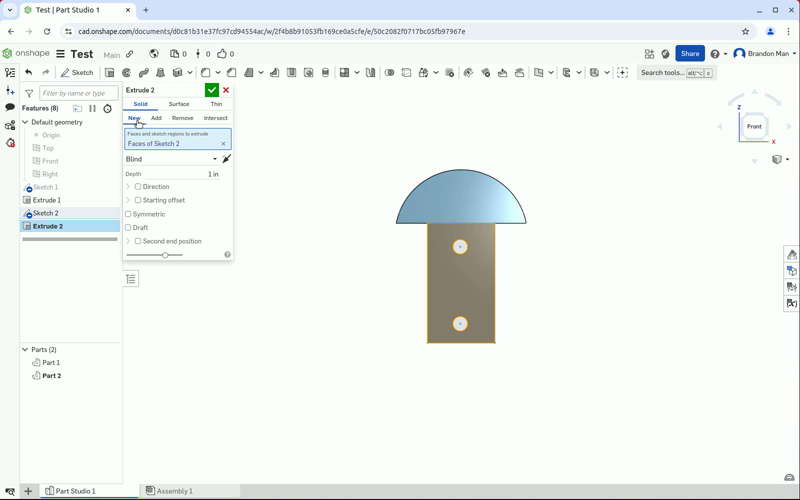
key(tab, 4)
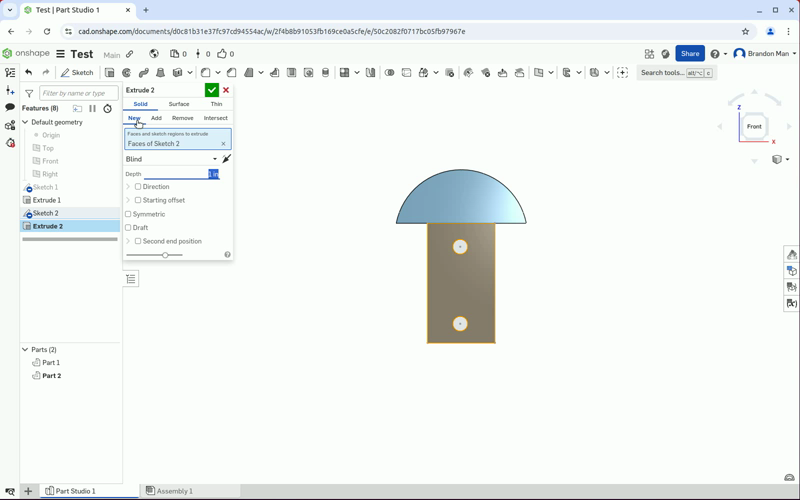
text(4.574)
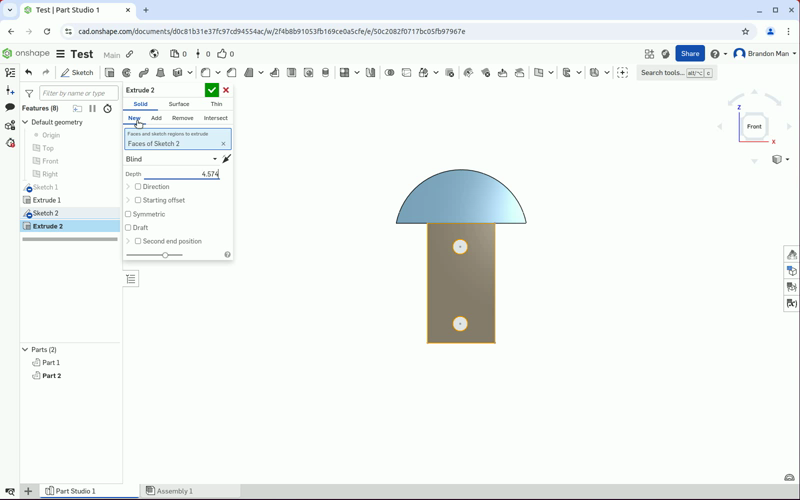
key(enter)
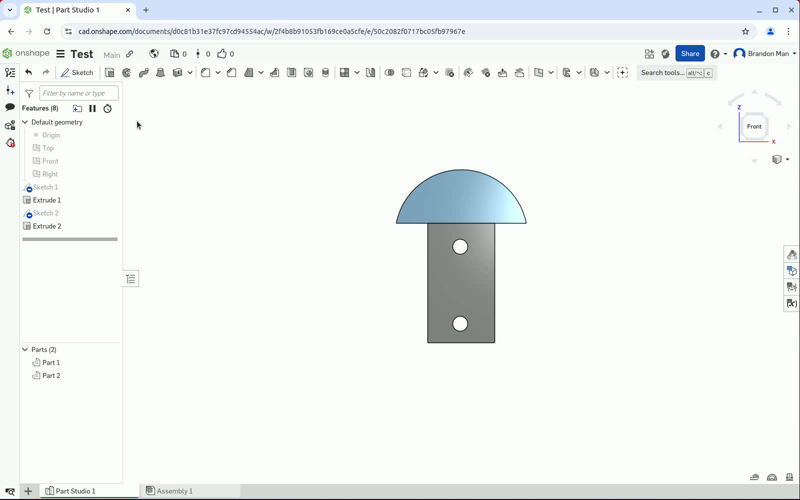
key(shift+h)
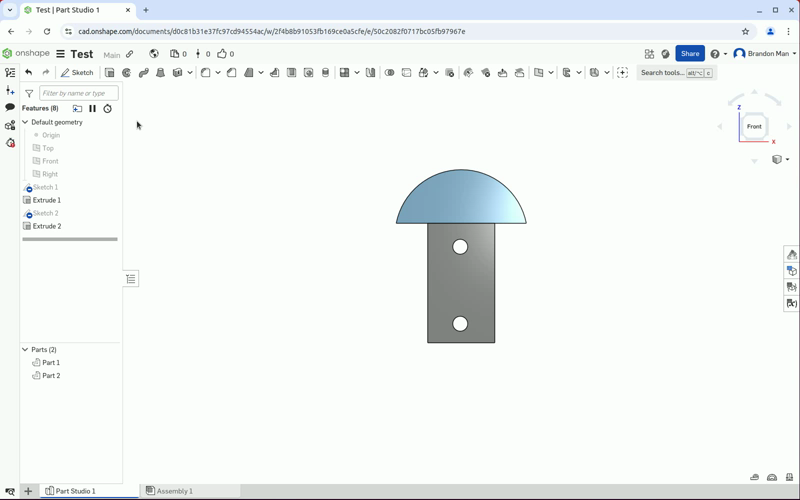
key(shift+h)
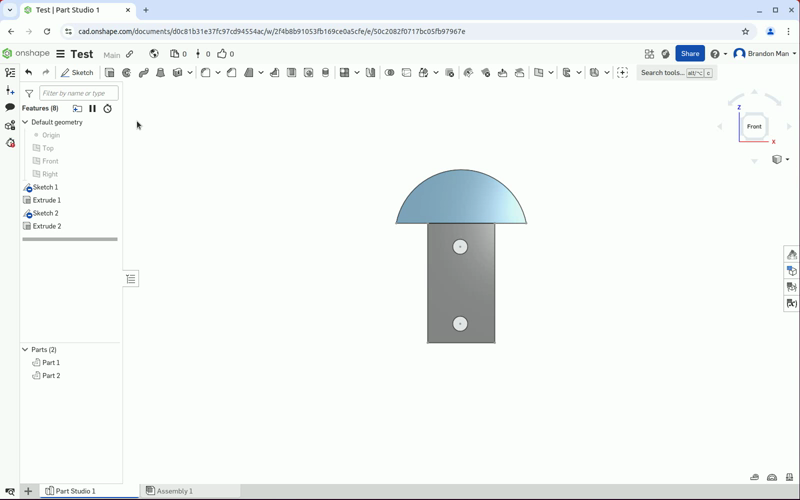
key(shift+7)
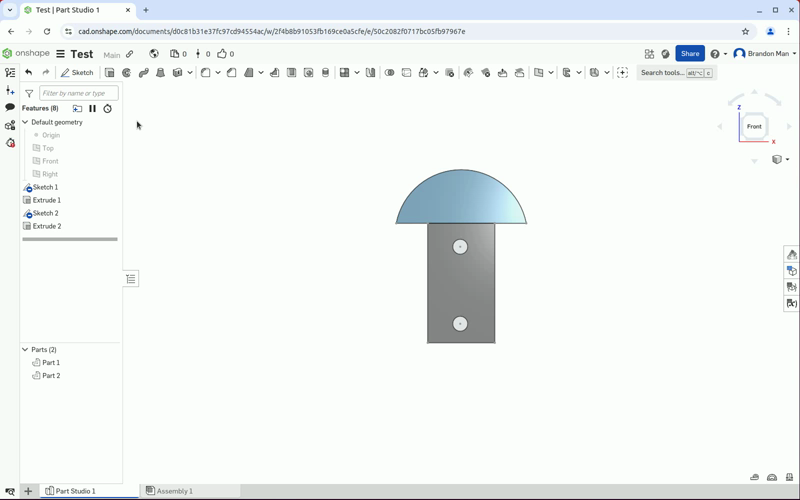
key(left, 2)
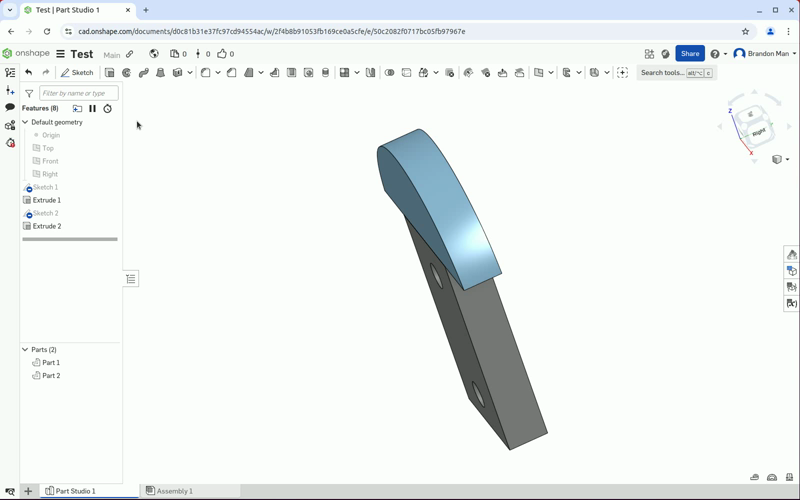
key(down, 2)
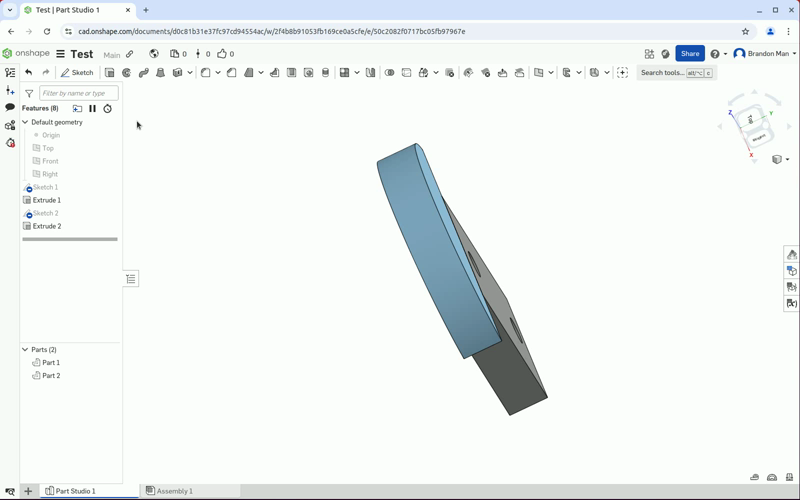
key(up, 2)
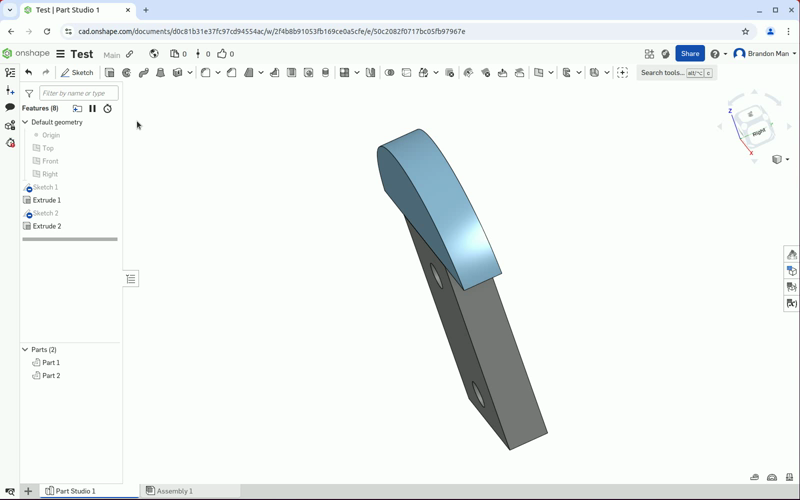
key(right, 2)
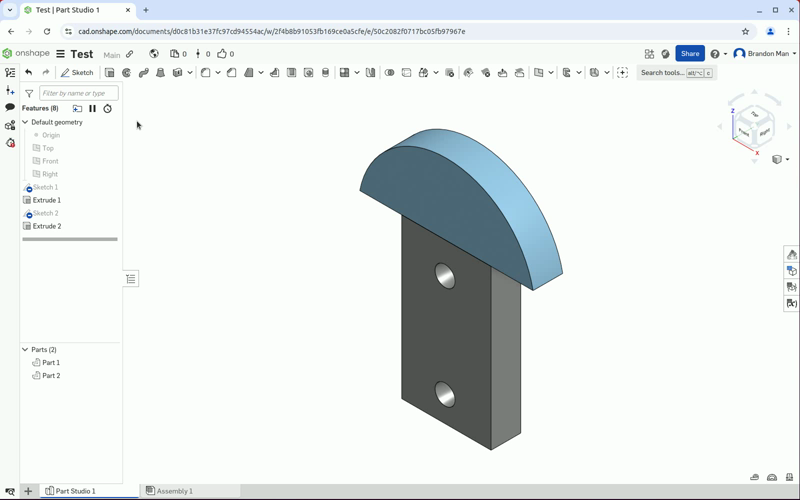
mouse_move(73, 189)
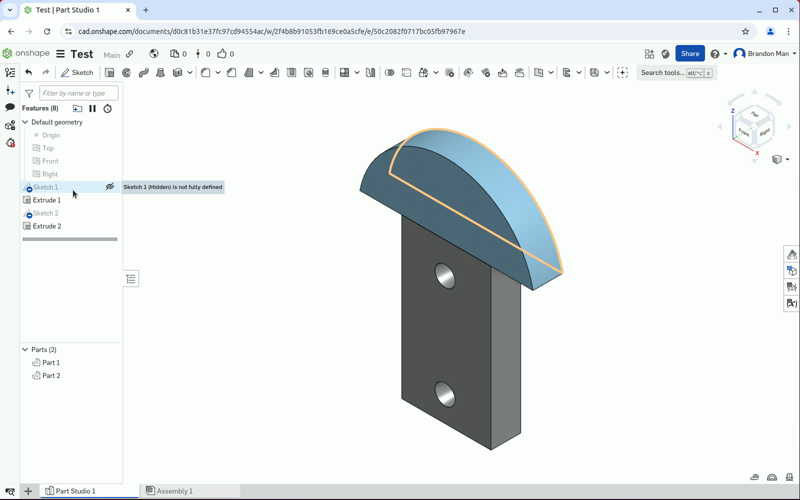
click(73, 189)